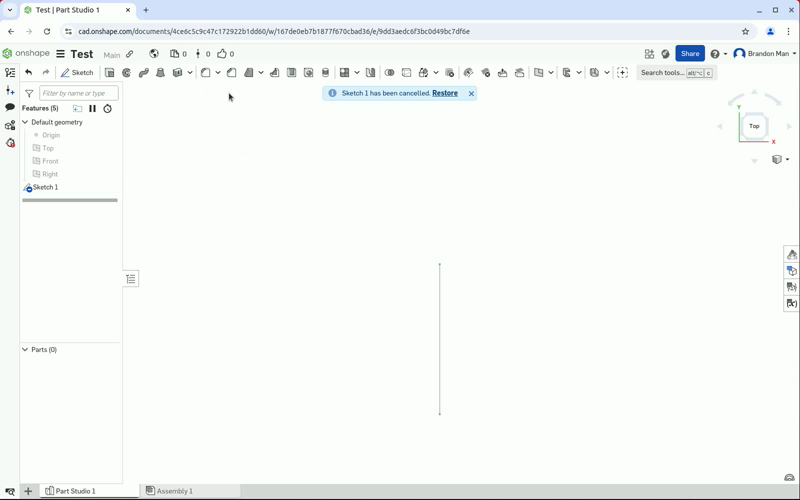
key(shift+h)
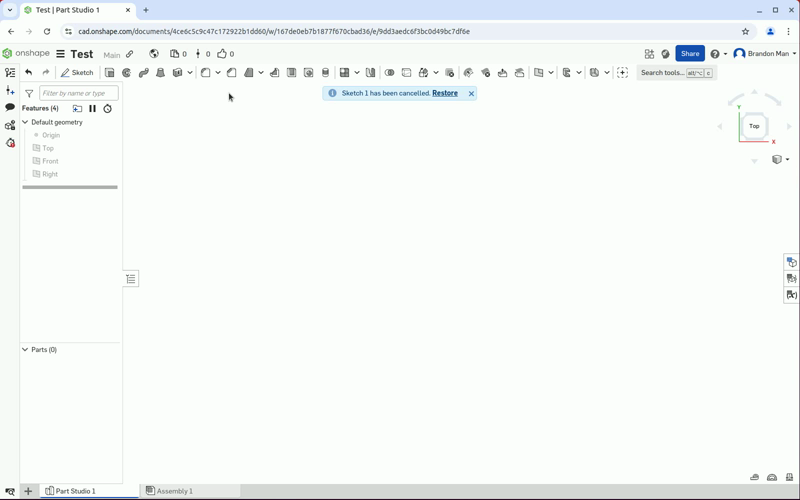
mouse_move(73, 352)
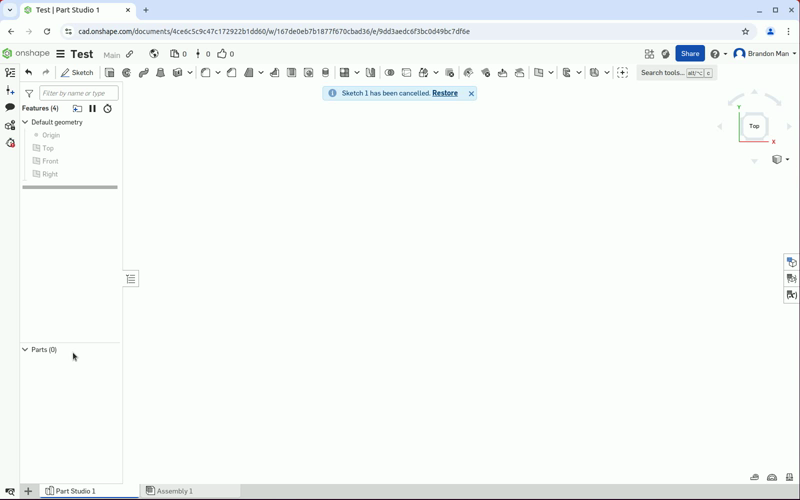
key(y)
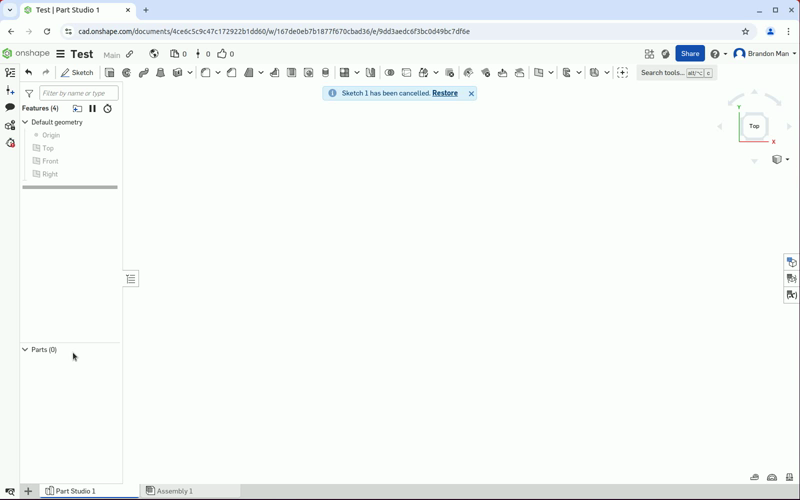
key(shift+p)
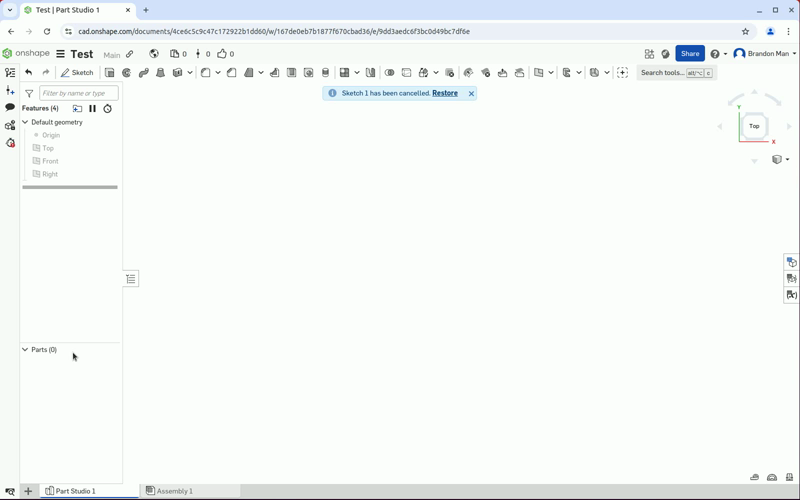
key(space)
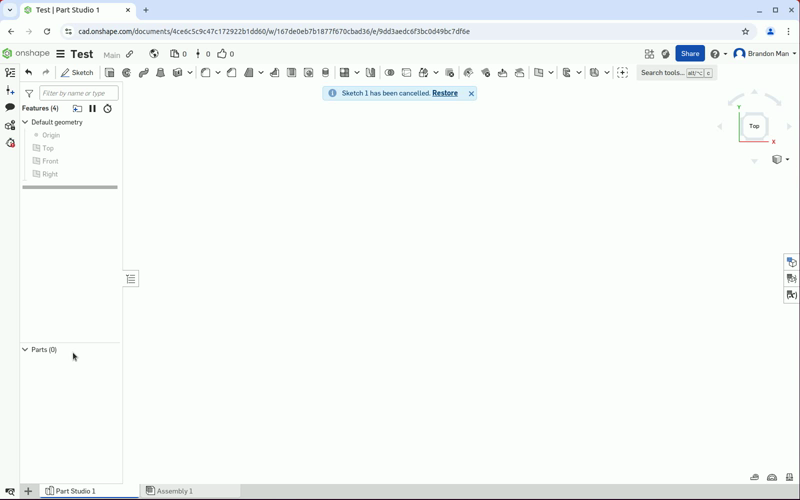
key_down(shift)
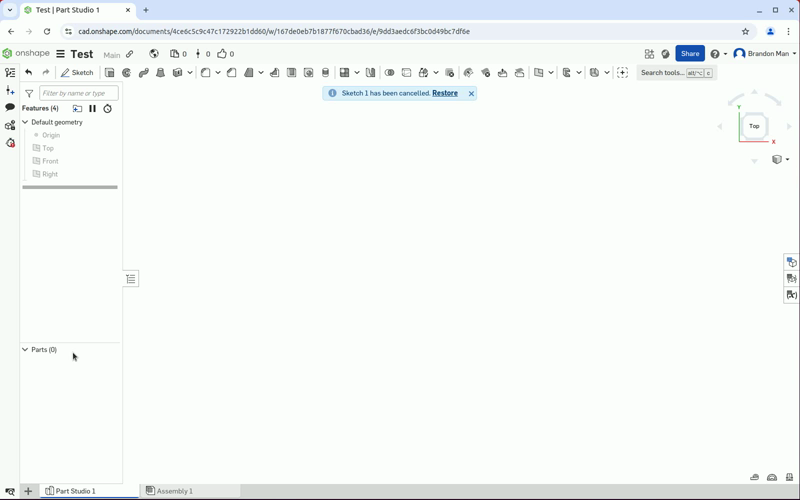
key(up)
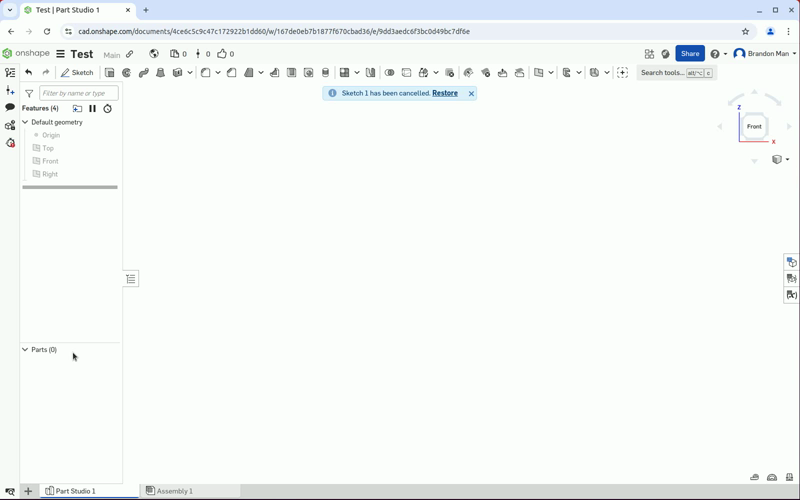
key_up(shift)
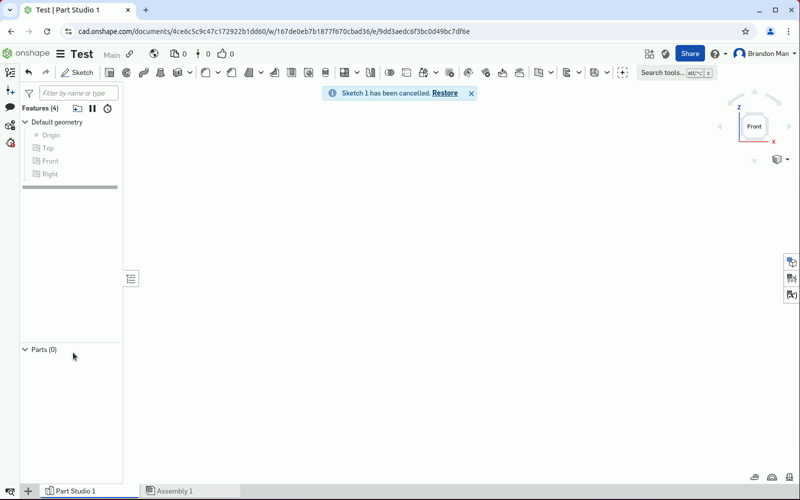
mouse_move(73, 352)
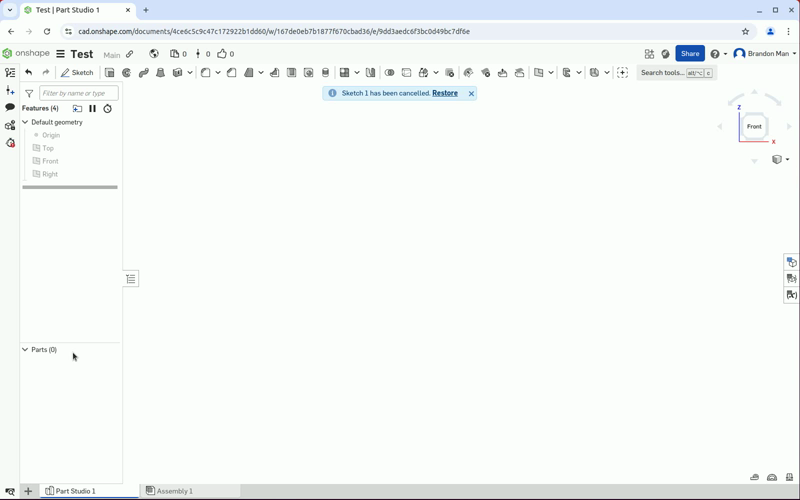
key(shift+y)
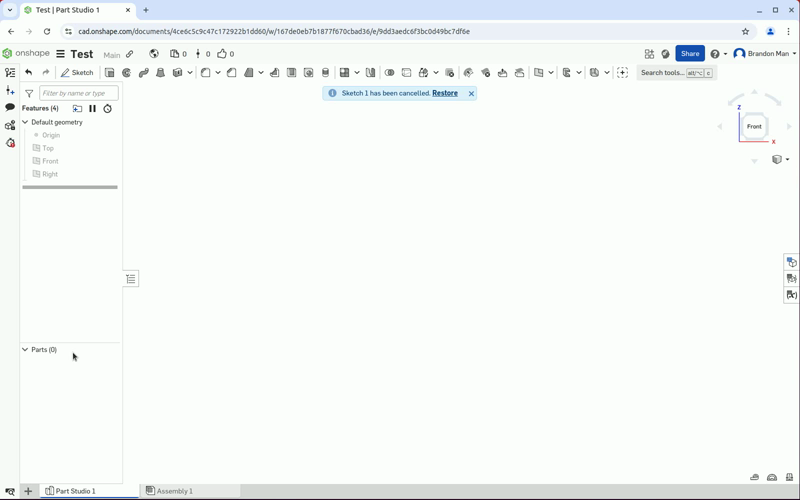
key(shift+s)
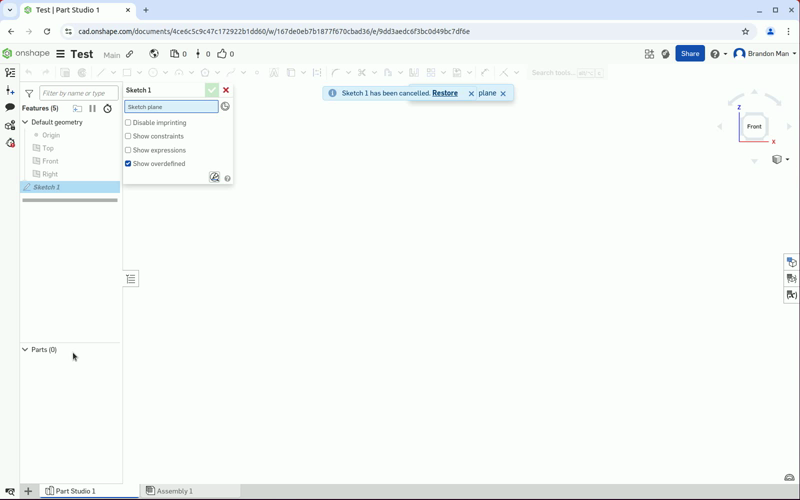
mouse_move(73, 163)
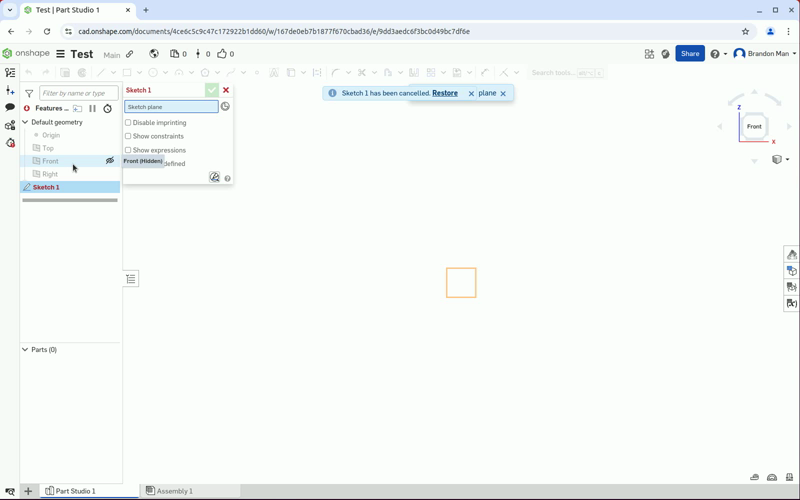
click(73, 163)
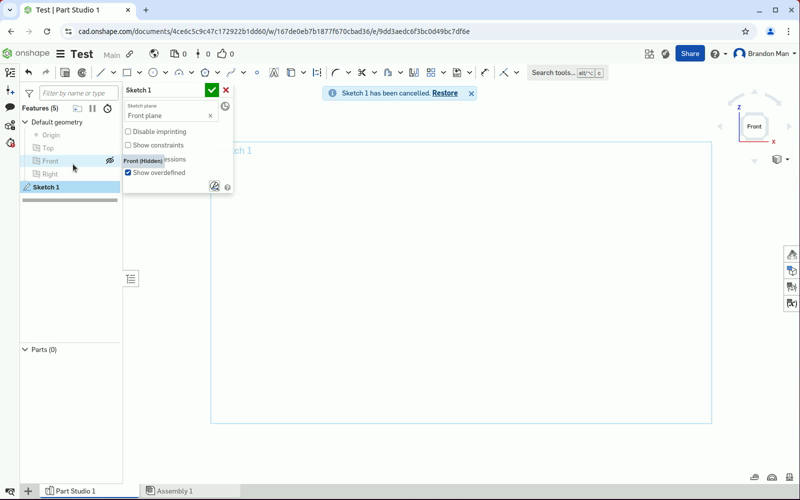
mouse_move(73, 352)
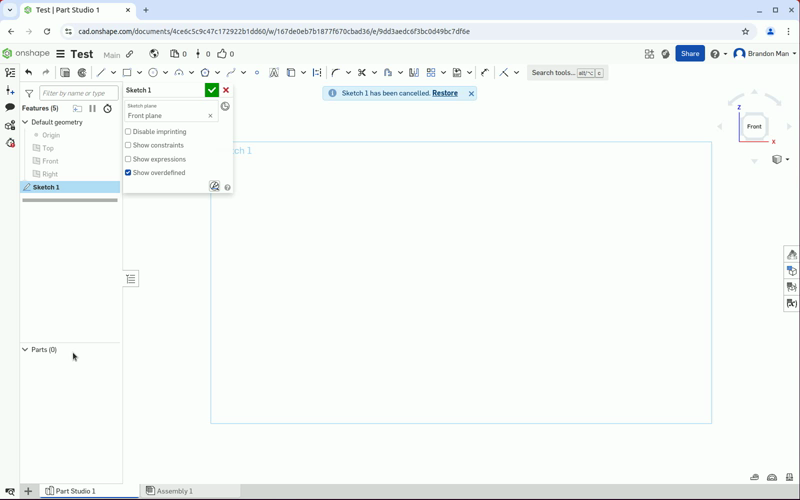
key(y)
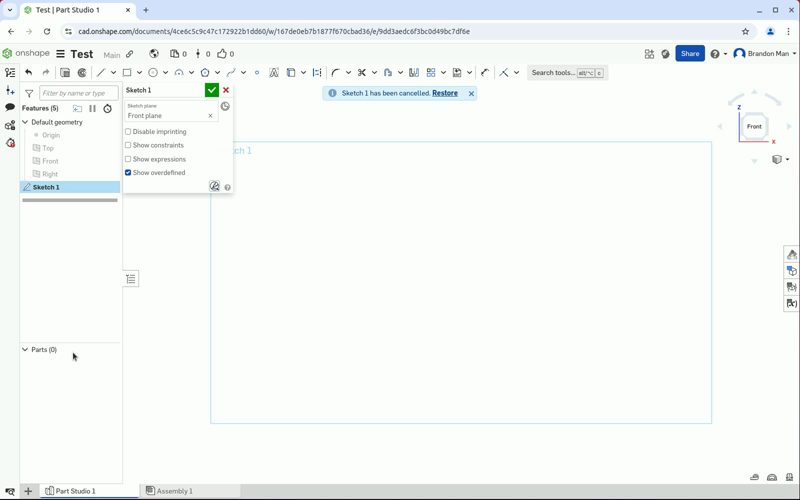
key(l)
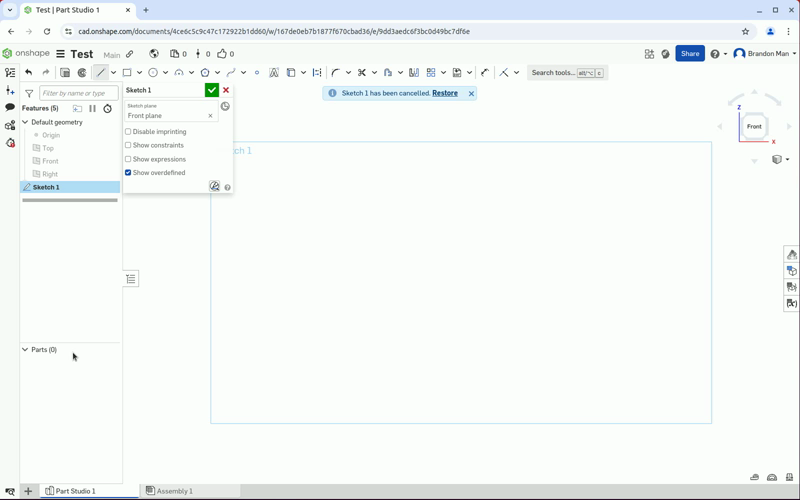
key_down(shift)
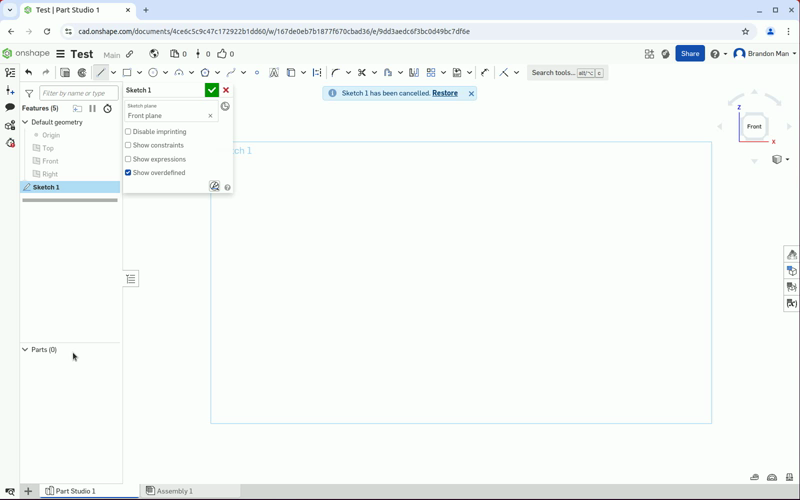
mouse_move(383, 372)
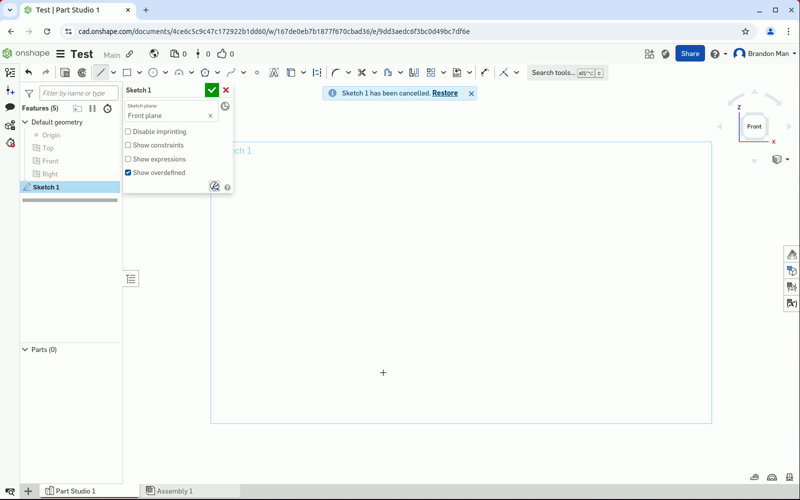
click(383, 372)
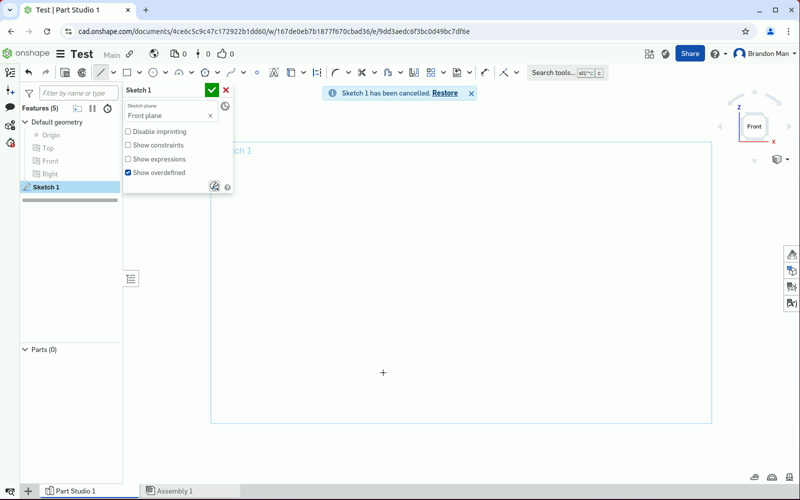
key_up(shift)
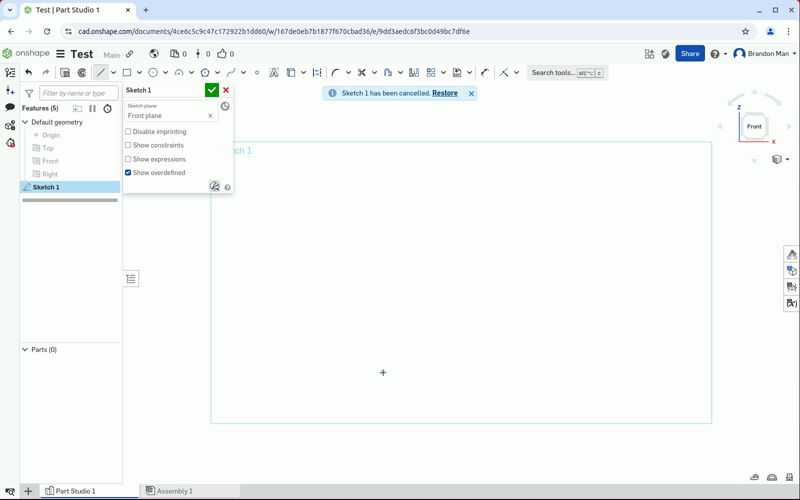
key_down(shift)
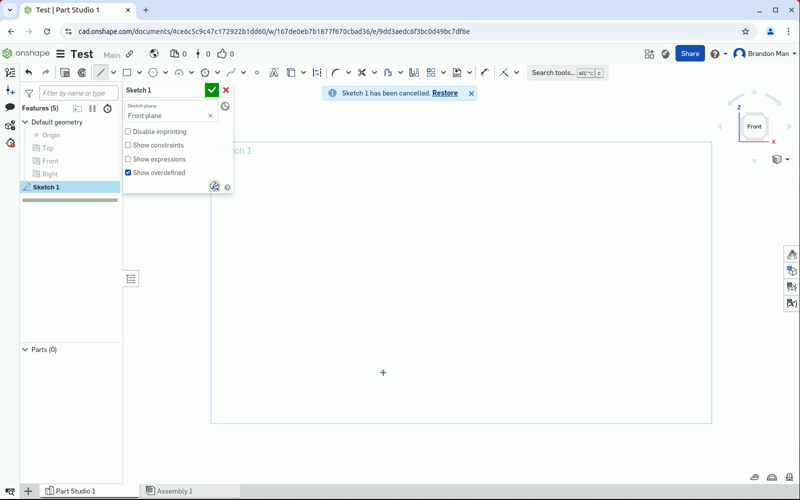
mouse_move(554, 372)
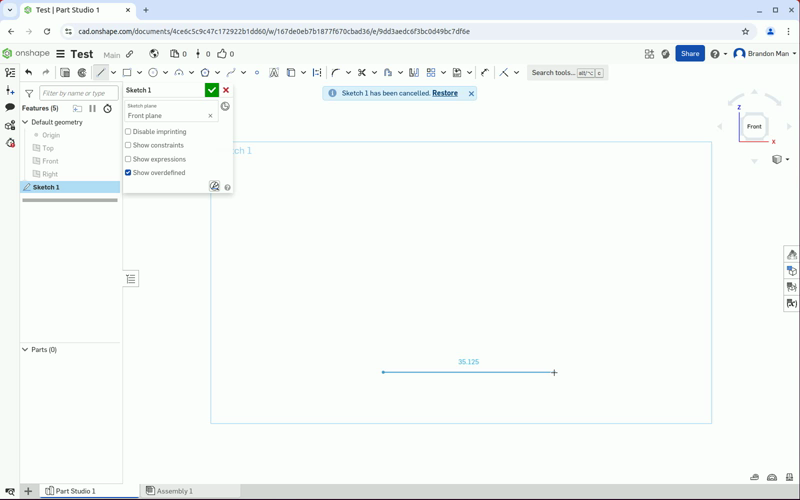
click(554, 372)
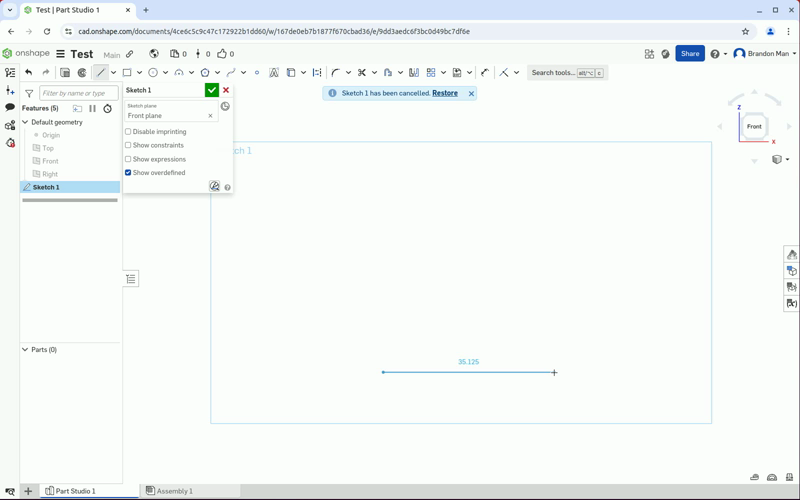
key_up(shift)
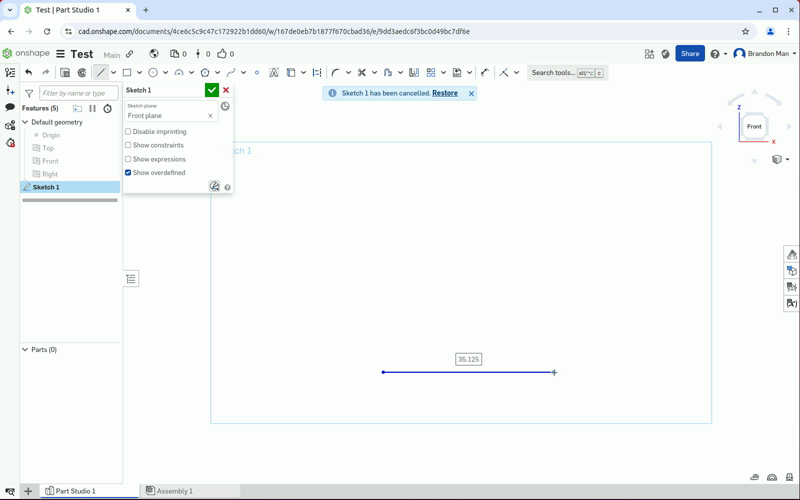
key_down(shift)
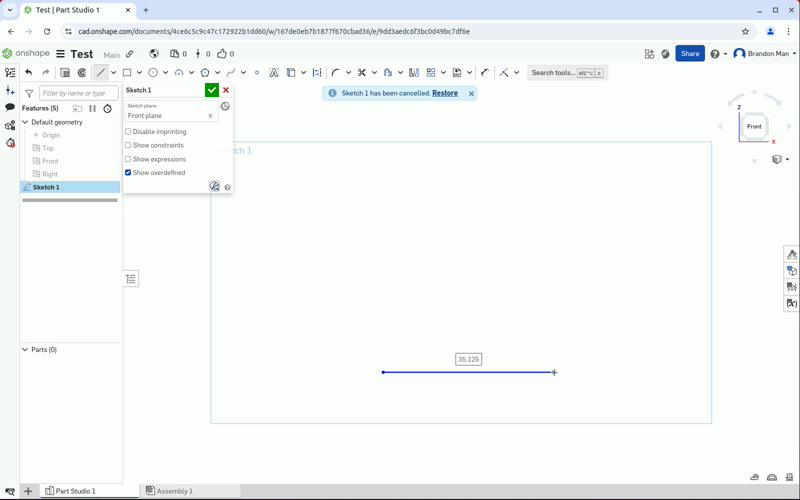
mouse_move(472, 282)
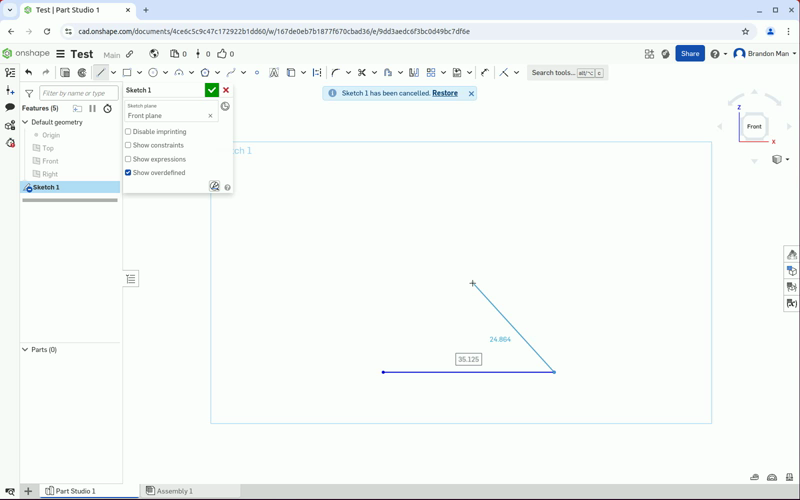
click(472, 282)
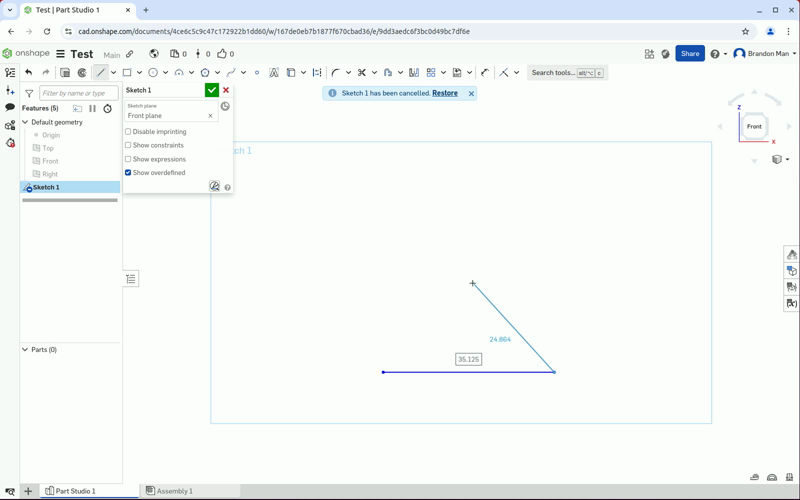
key_up(shift)
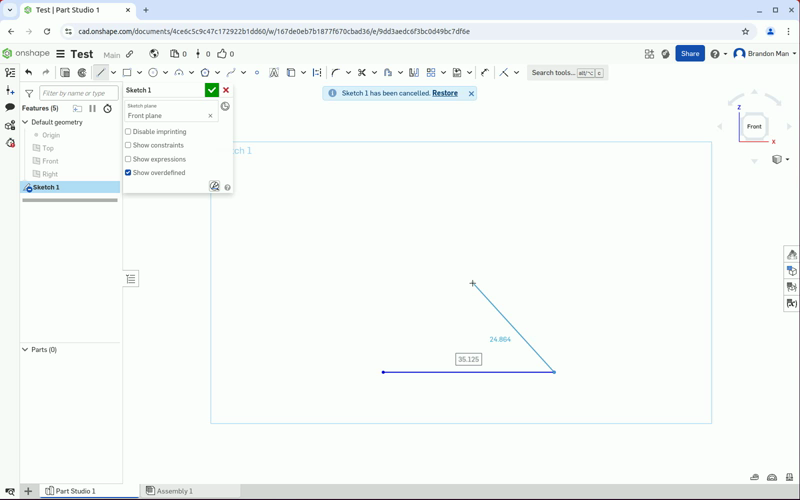
key_down(shift)
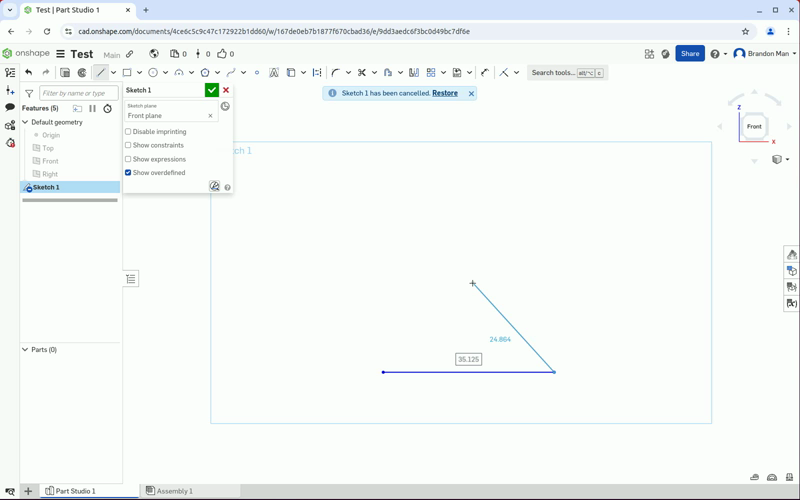
mouse_move(383, 187)
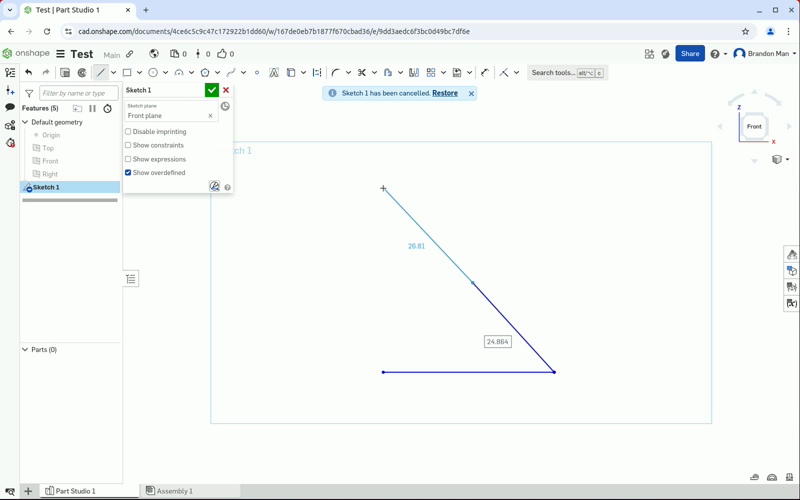
click(383, 187)
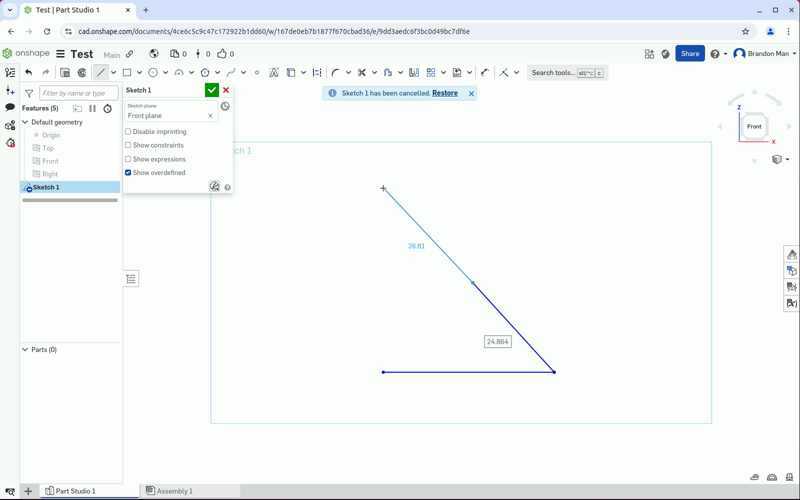
key_up(shift)
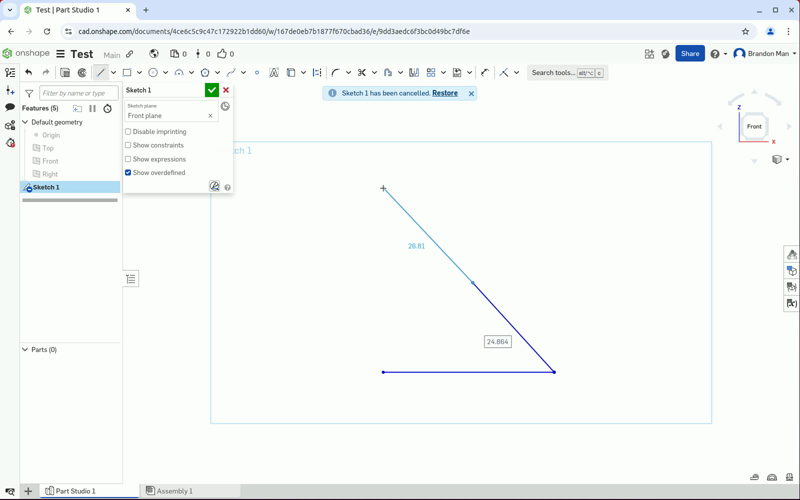
key_down(shift)
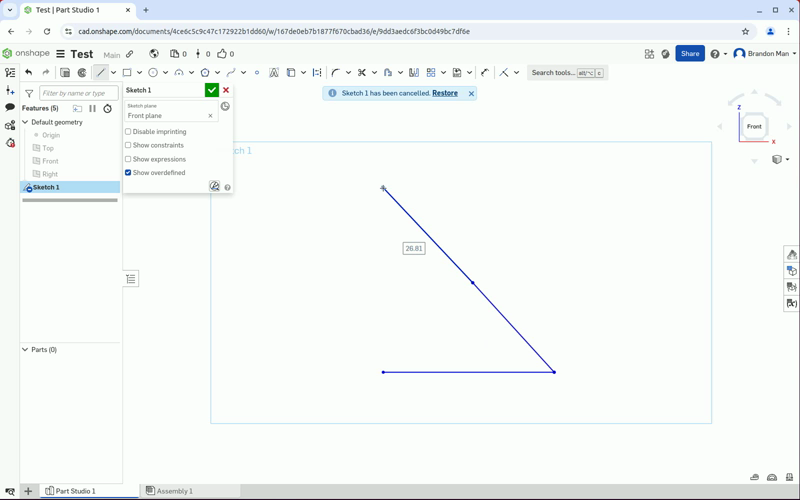
mouse_move(383, 372)
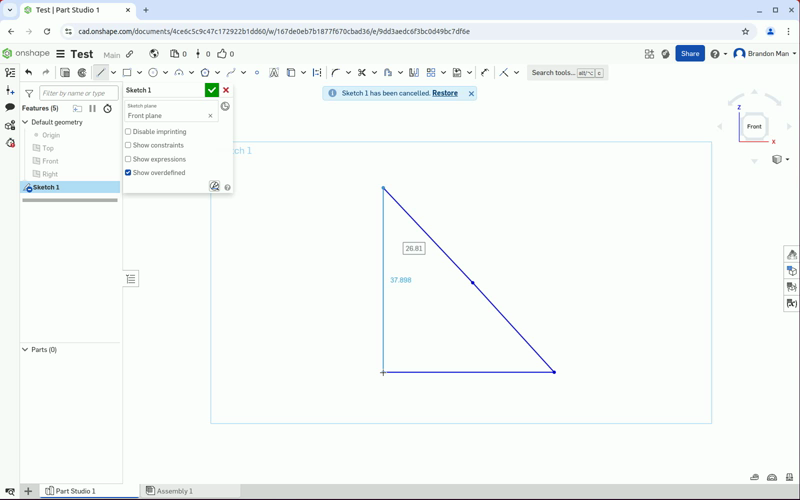
key_up(shift)
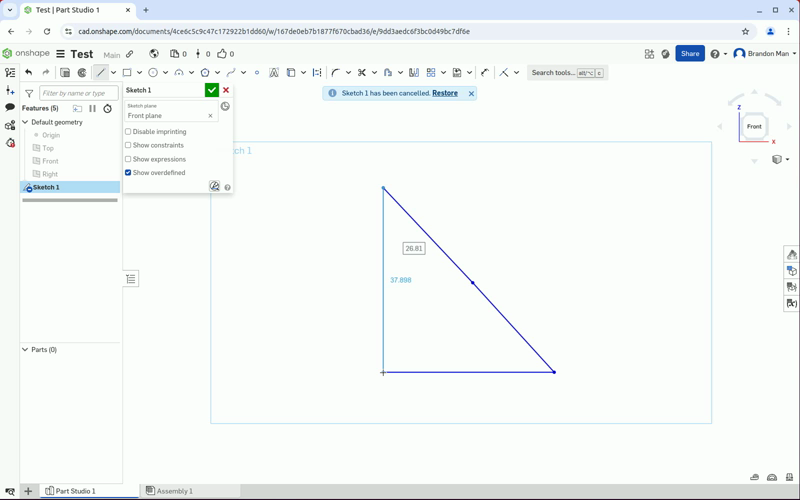
click(383, 372)
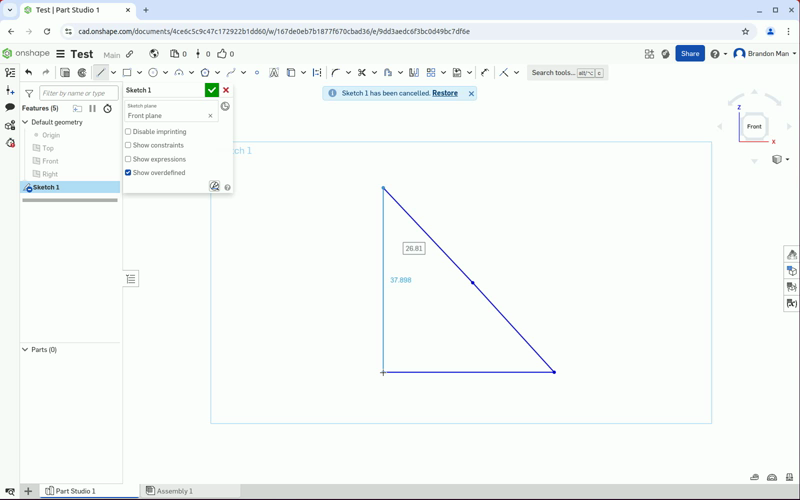
key(esc)
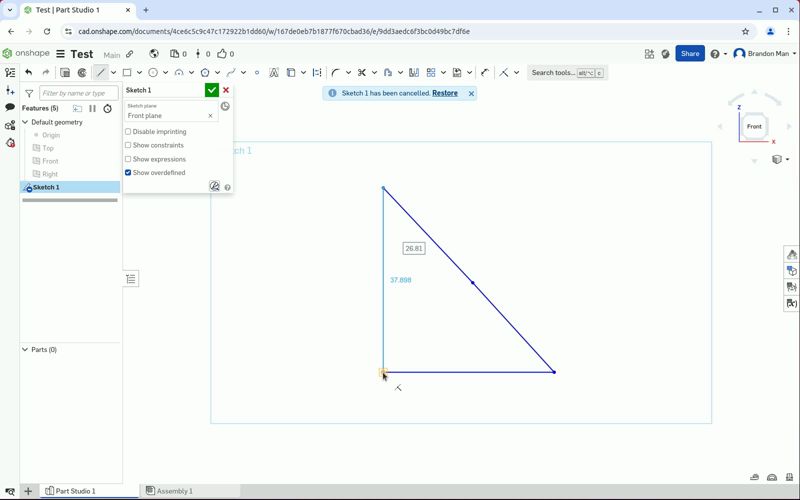
mouse_move(451, 338)
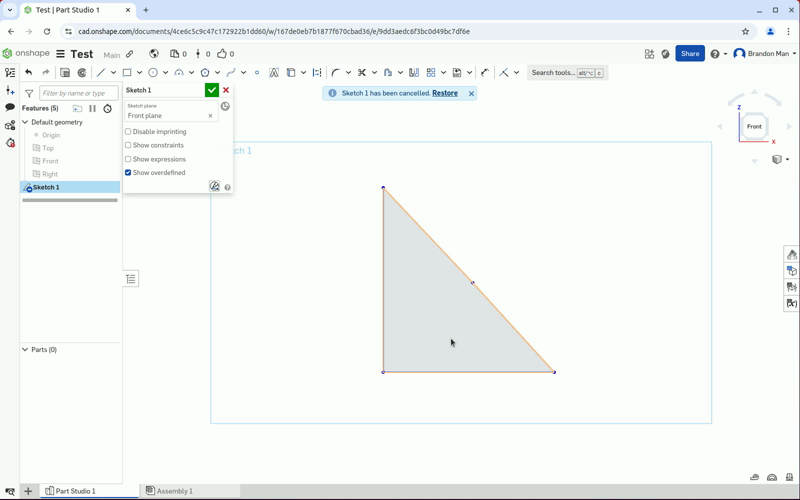
click(451, 338)
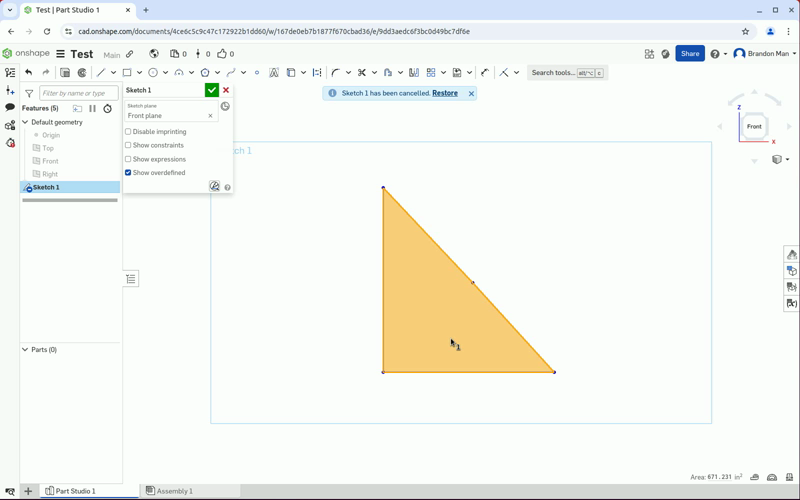
mouse_move(73, 352)
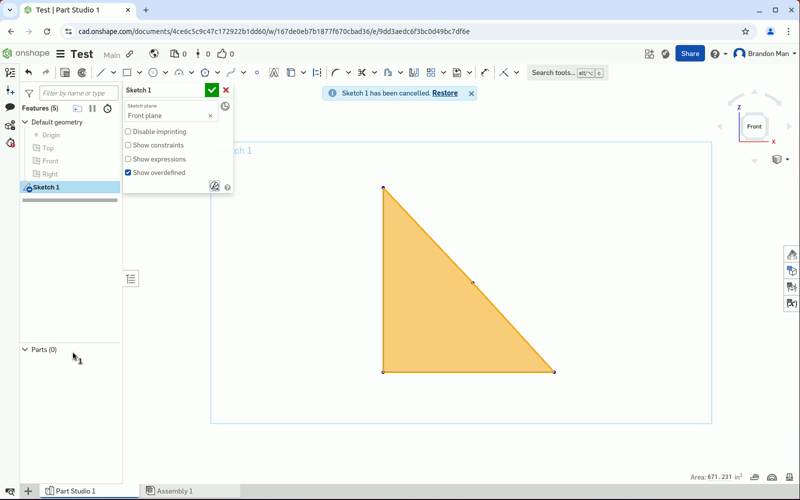
key(shift+y)
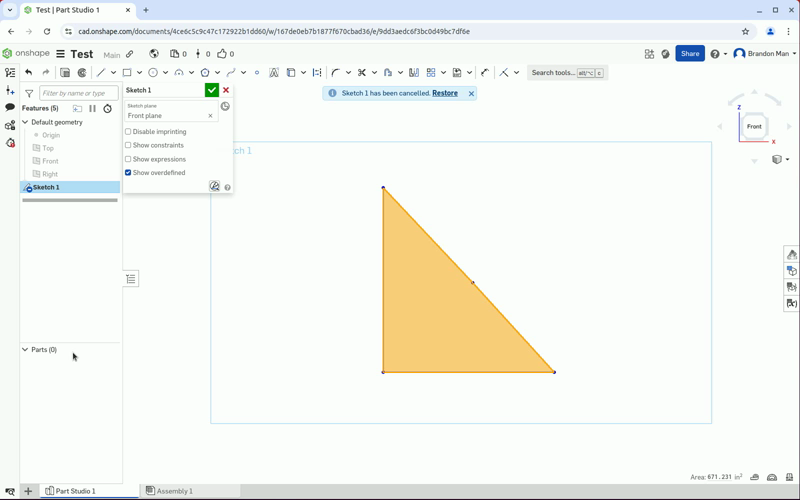
key(shift+e)
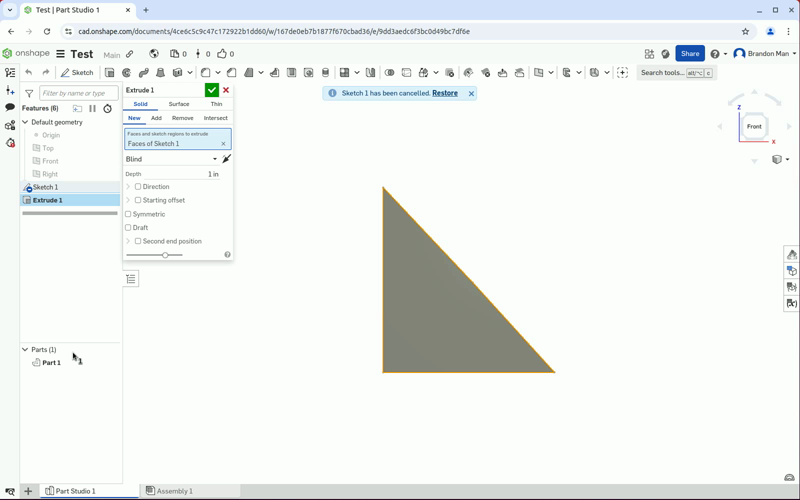
mouse_move(143, 106)
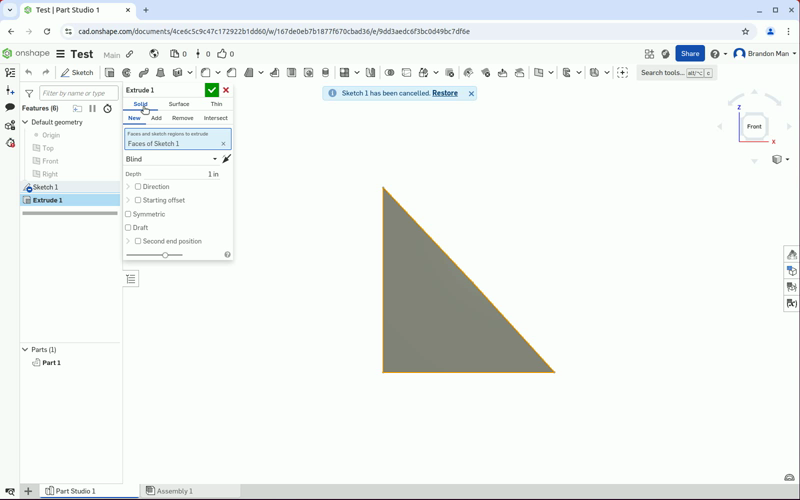
click(143, 106)
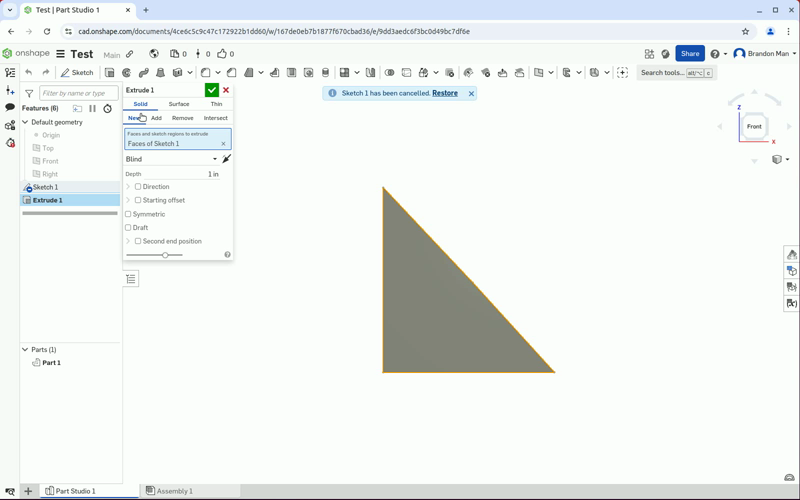
mouse_move(137, 120)
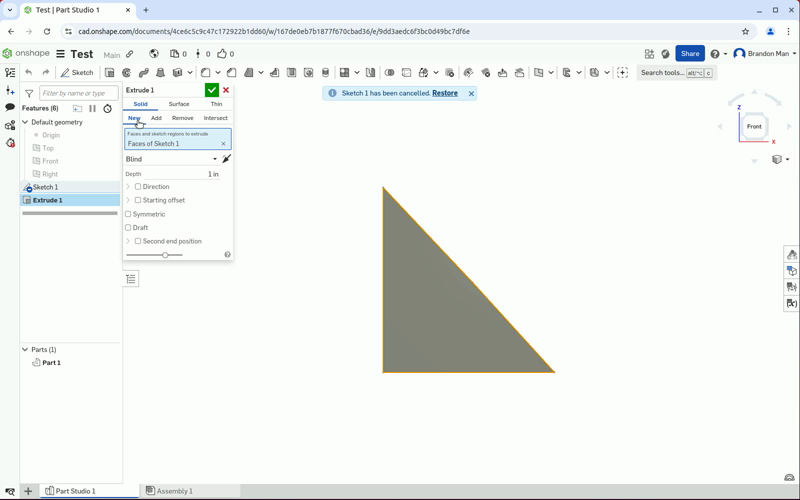
click(137, 120)
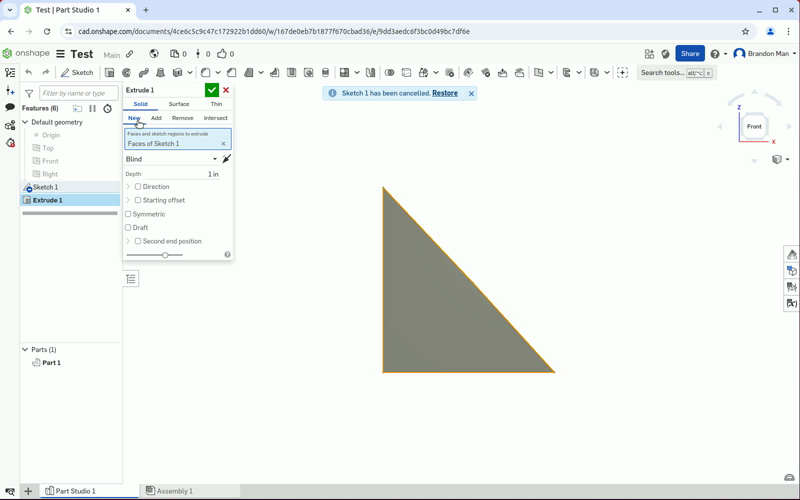
key(tab, 4)
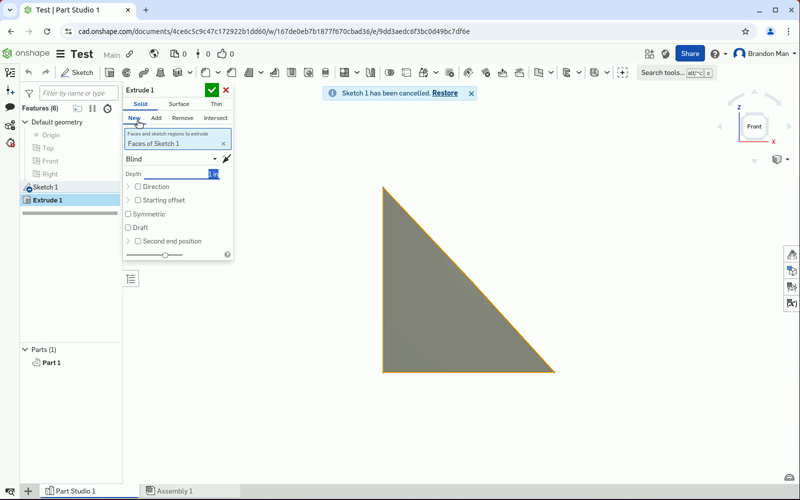
text(23.108)
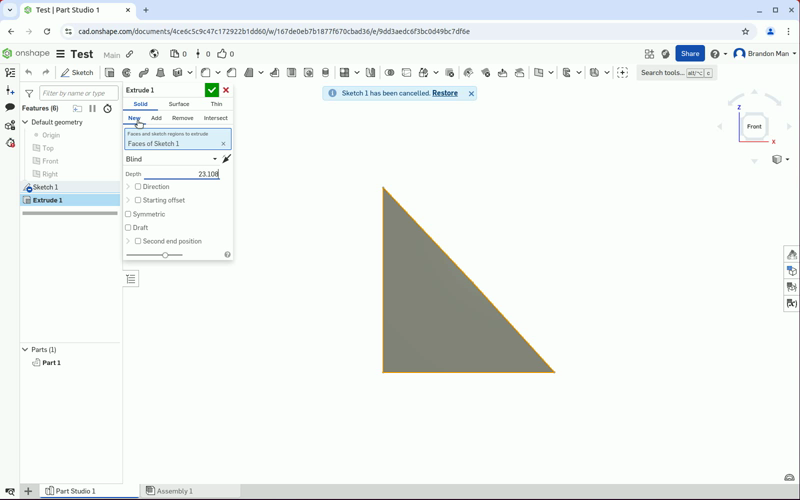
key(enter)
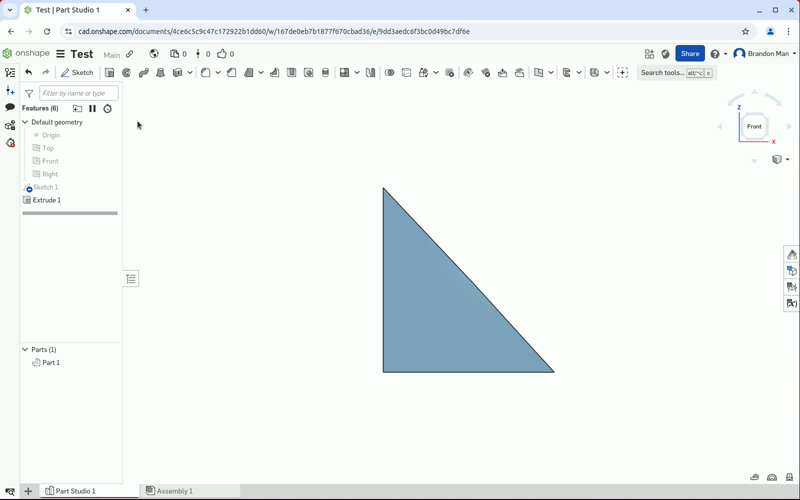
key(shift+h)
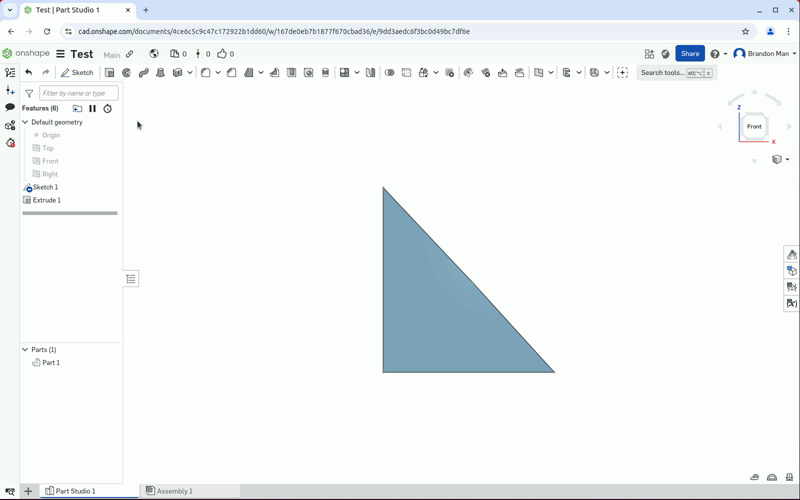
key(shift+h)
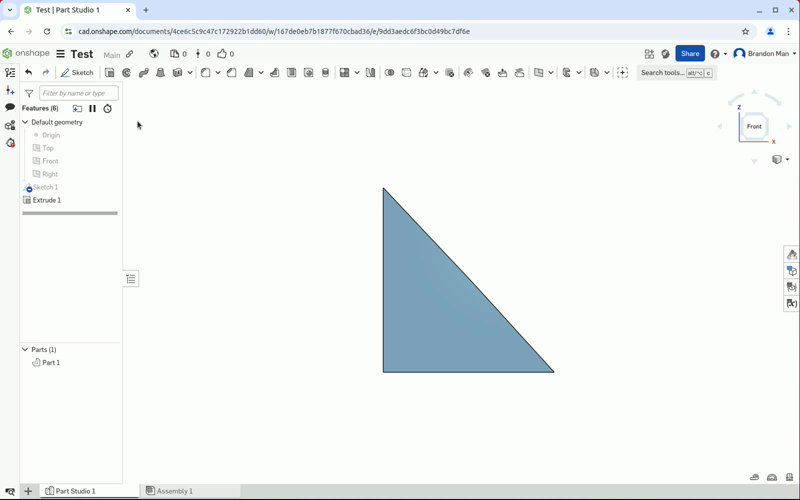
mouse_move(73, 189)
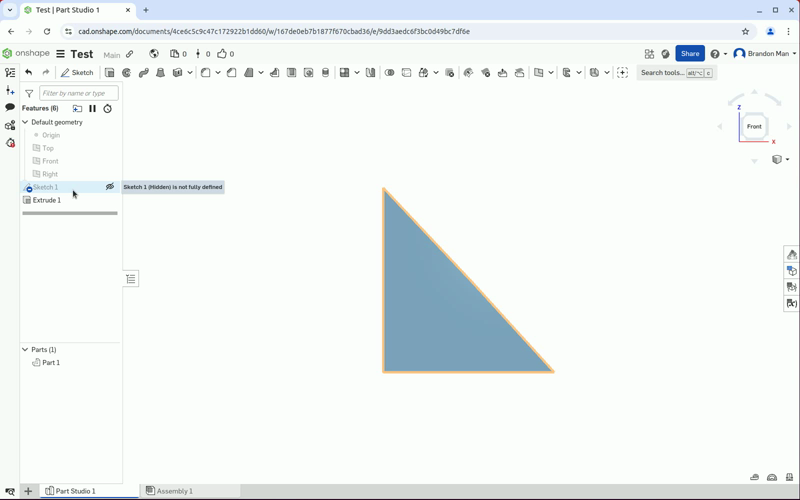
click(73, 189)
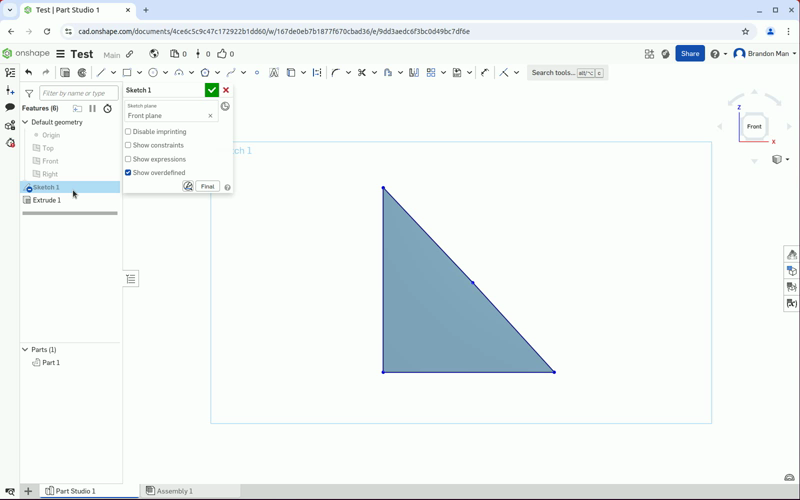
mouse_move(229, 92)
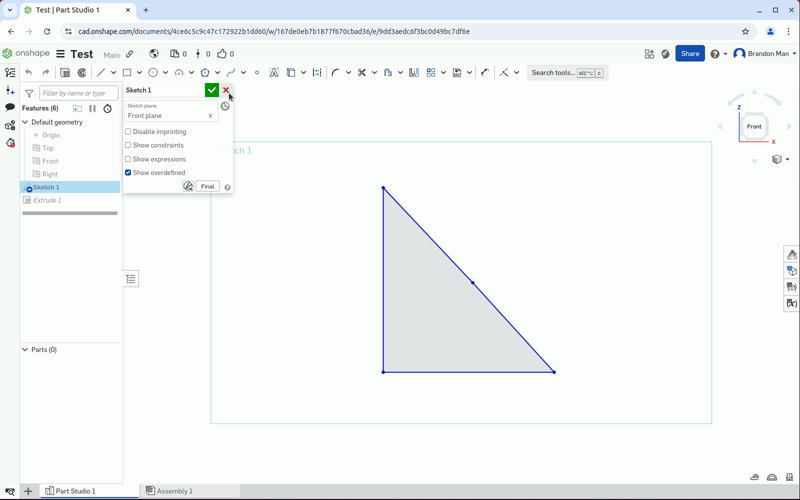
click(229, 92)
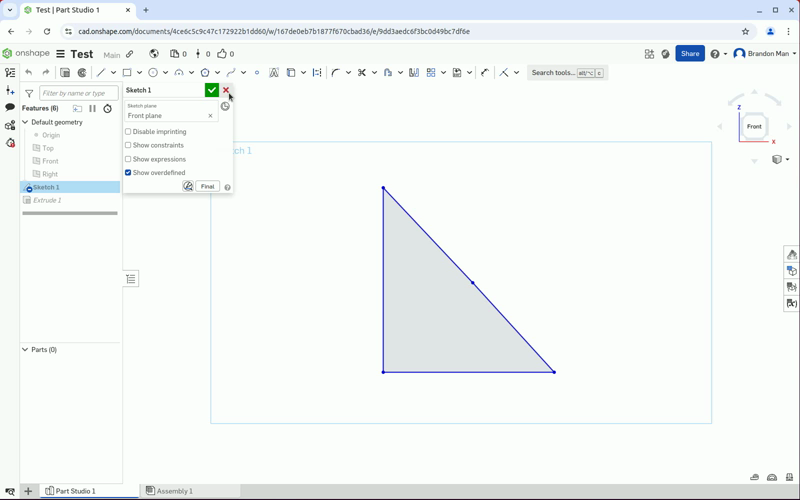
key(shift+s)
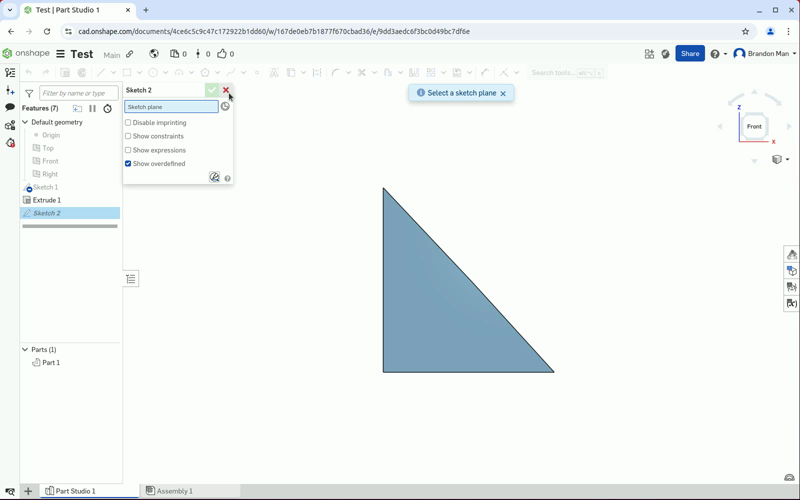
mouse_move(73, 163)
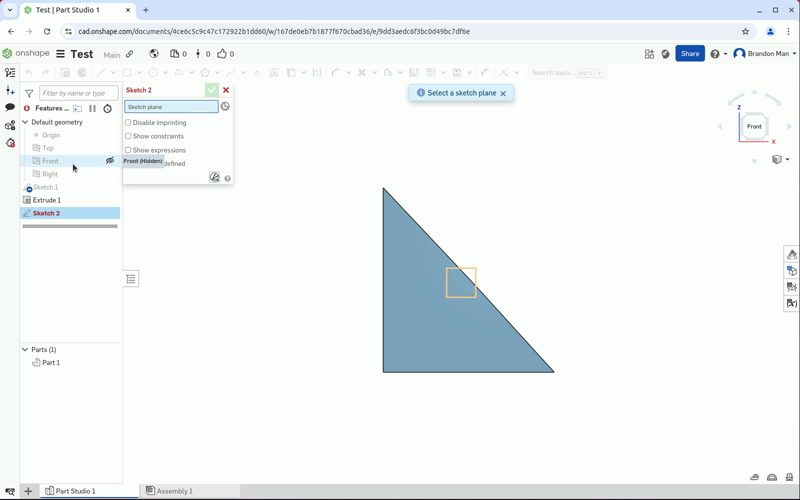
click(73, 163)
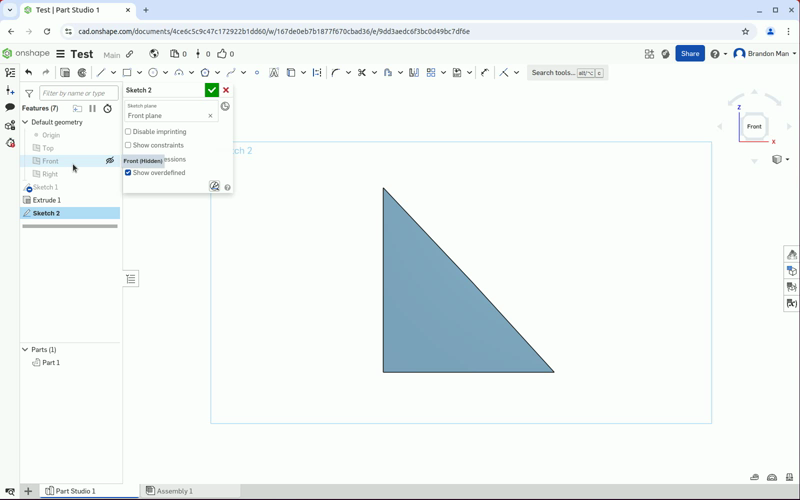
mouse_move(73, 352)
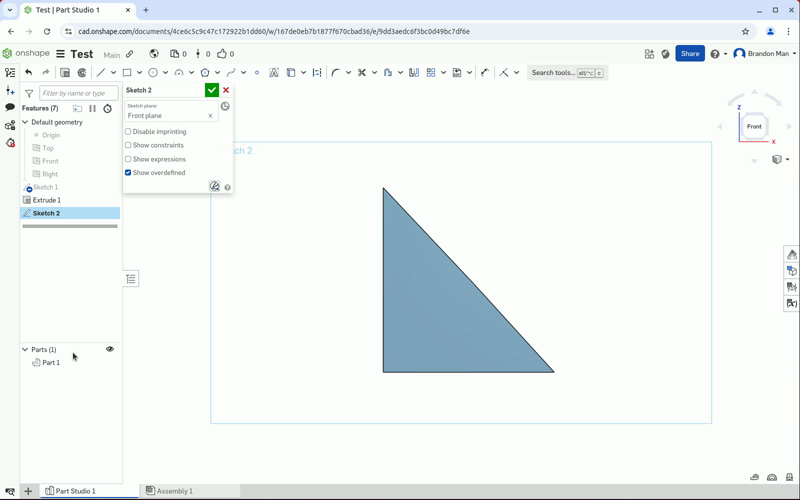
key(y)
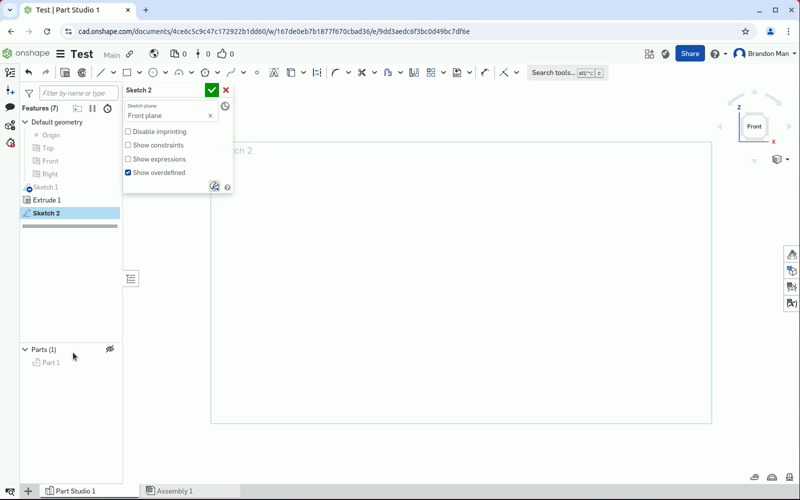
key(l)
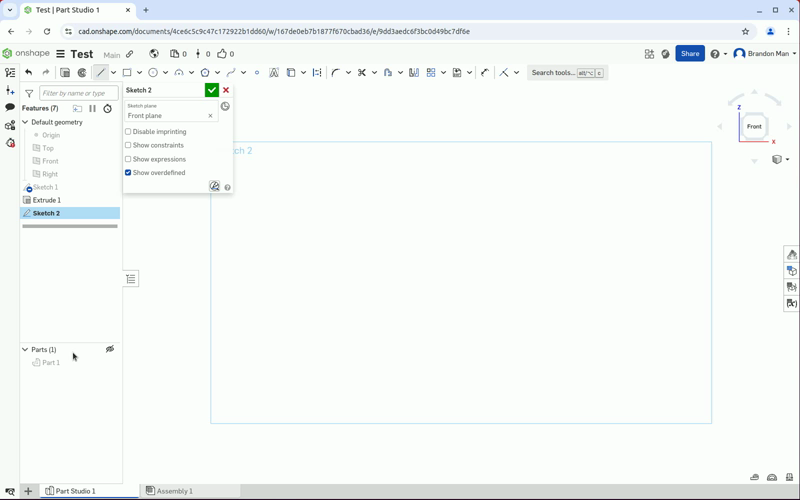
key_down(shift)
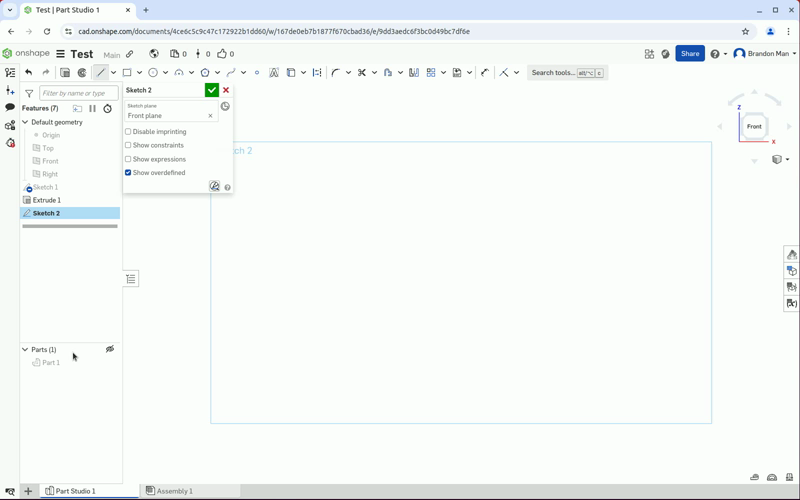
mouse_move(383, 372)
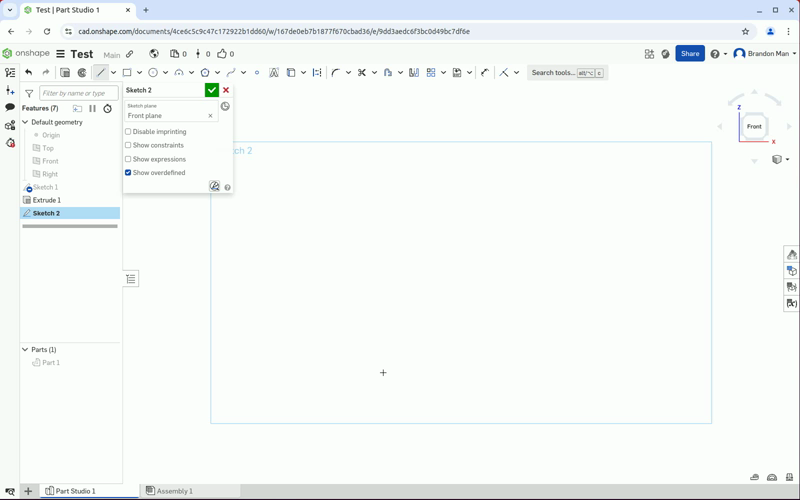
click(383, 372)
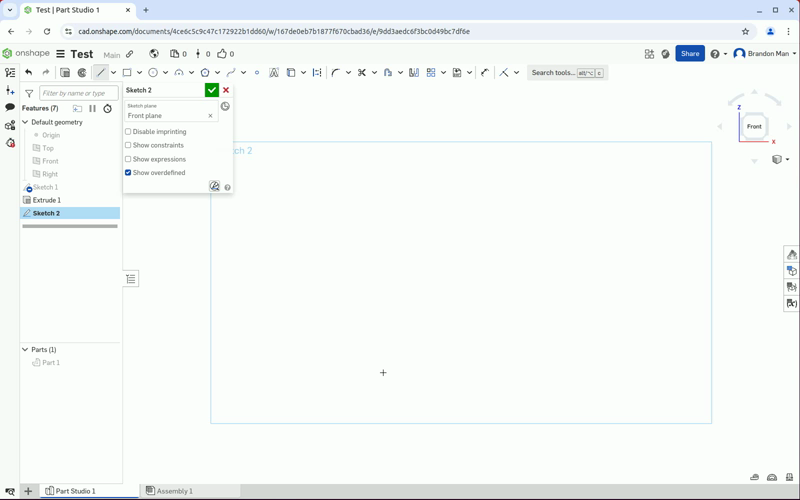
key_up(shift)
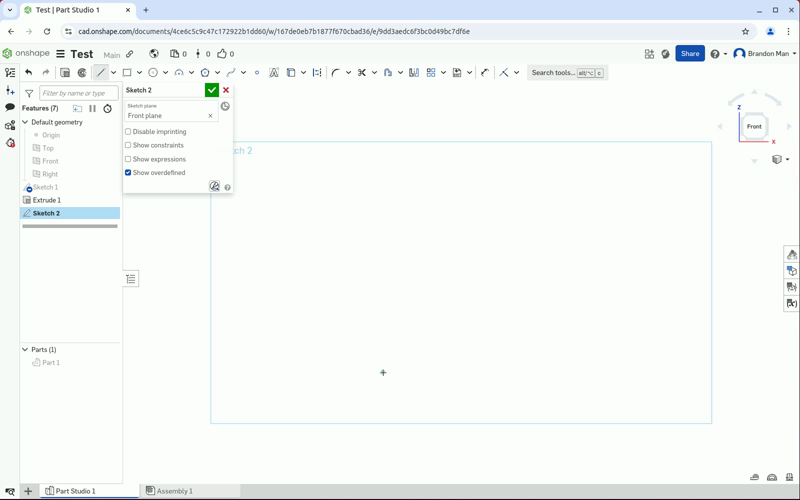
key_down(shift)
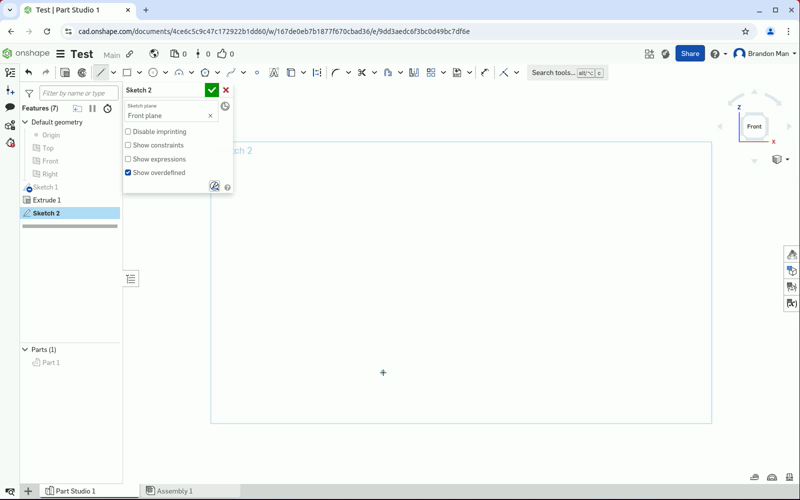
mouse_move(554, 372)
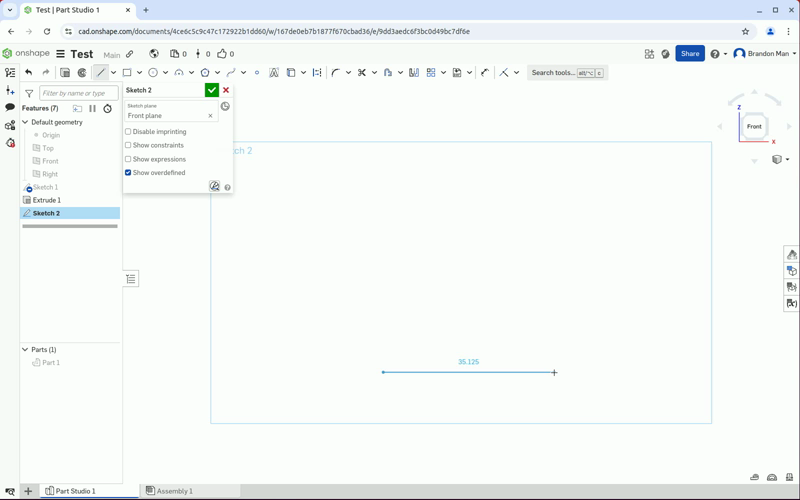
click(554, 372)
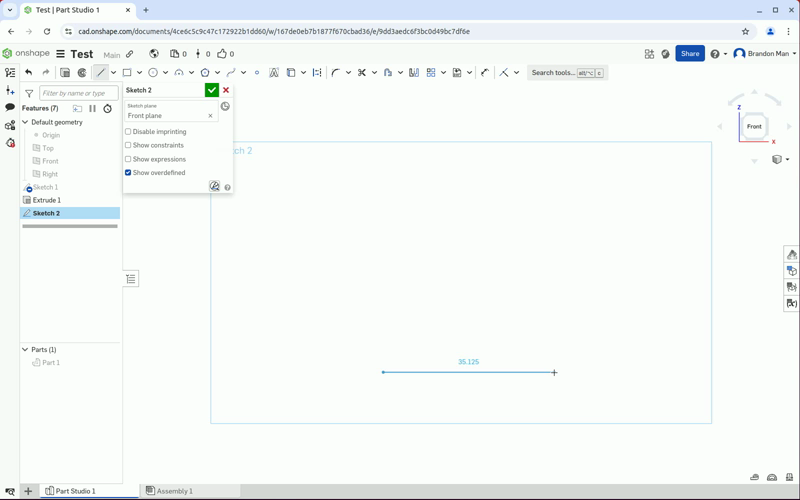
key_up(shift)
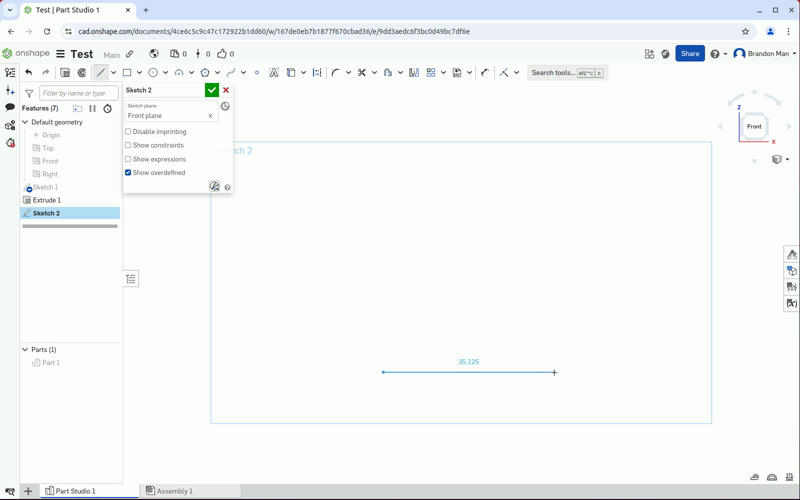
key_down(shift)
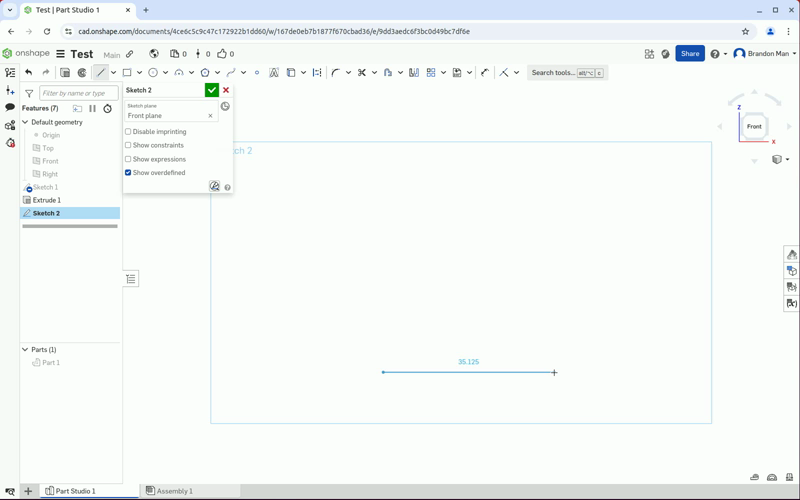
mouse_move(472, 282)
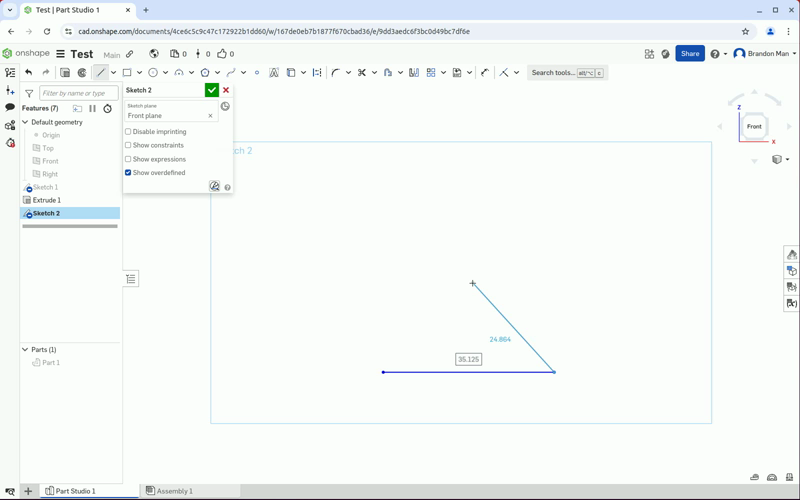
click(472, 282)
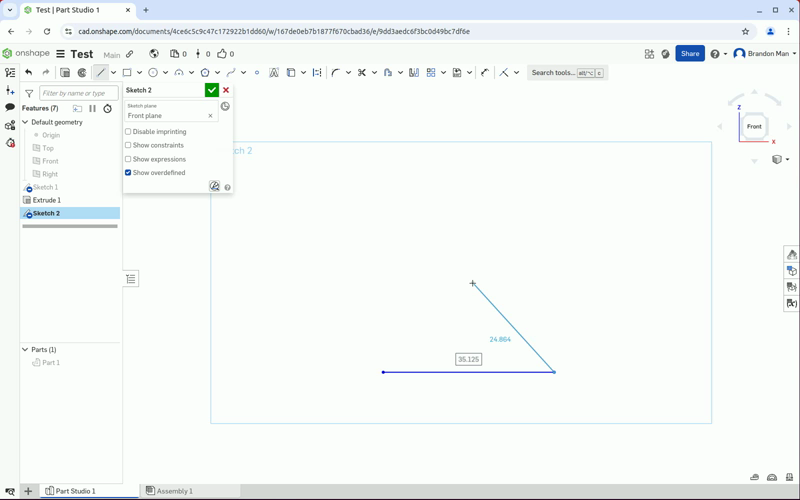
key_up(shift)
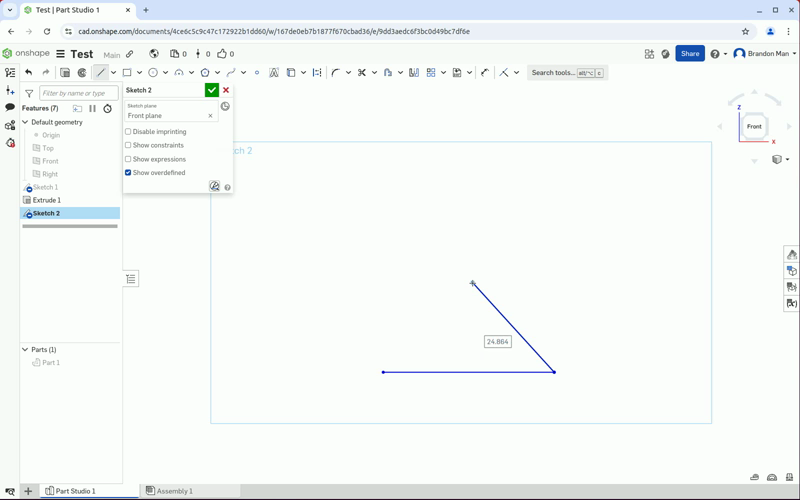
key_down(shift)
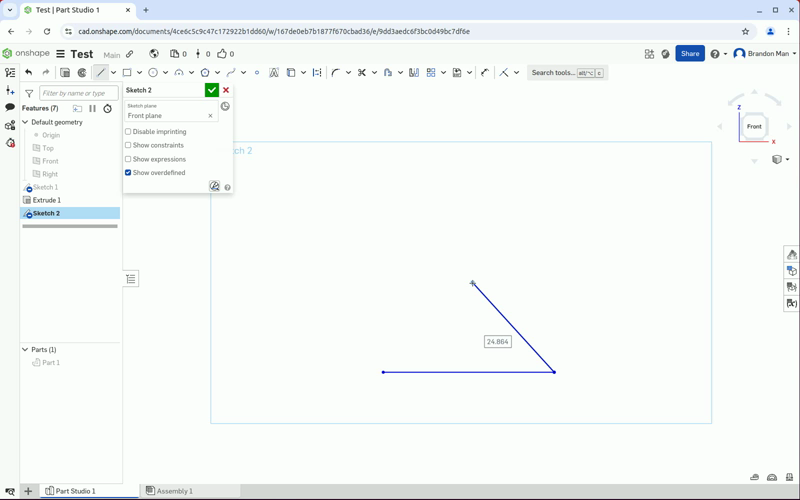
mouse_move(383, 187)
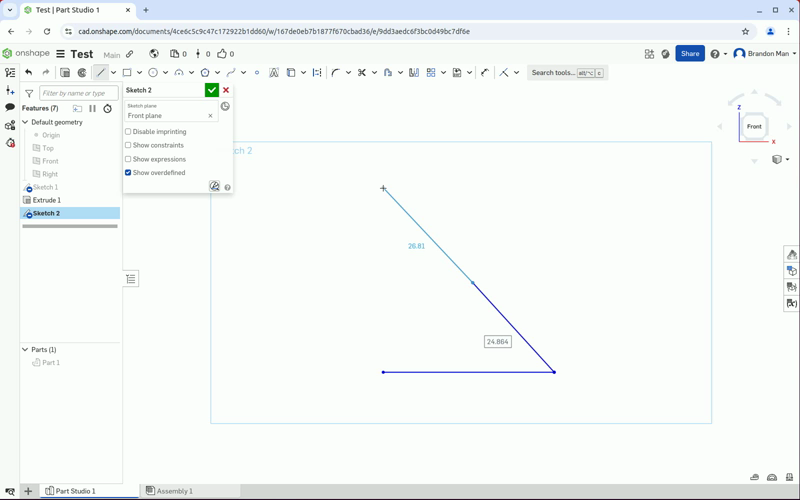
click(383, 187)
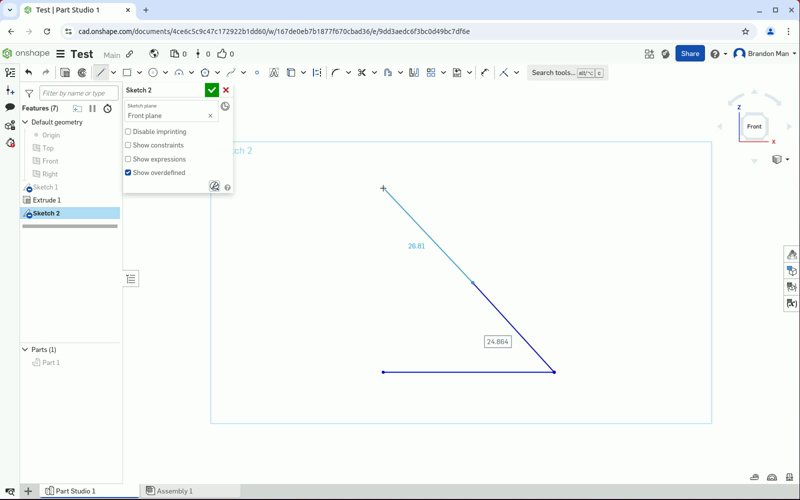
key_up(shift)
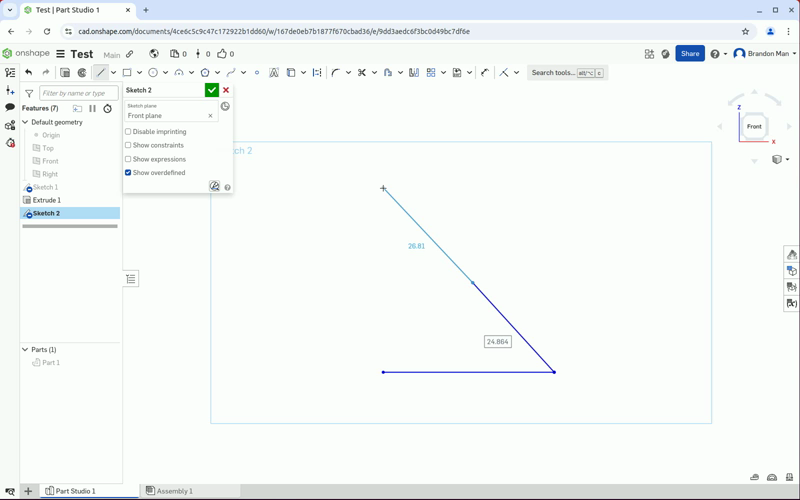
key_down(shift)
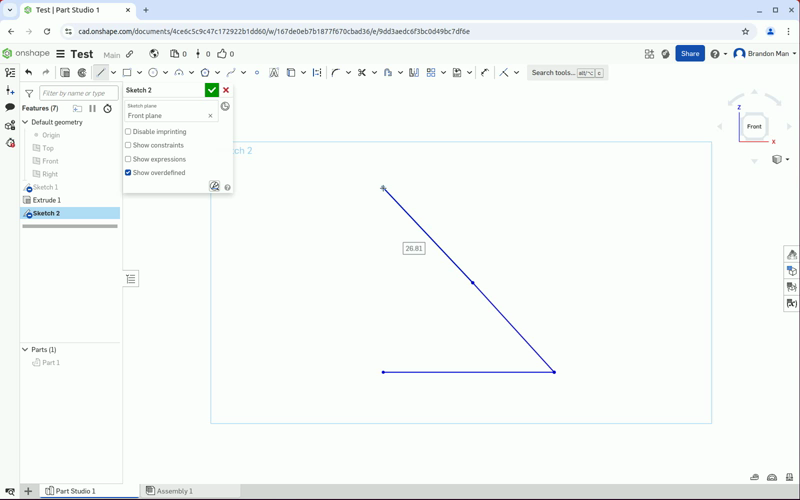
mouse_move(383, 372)
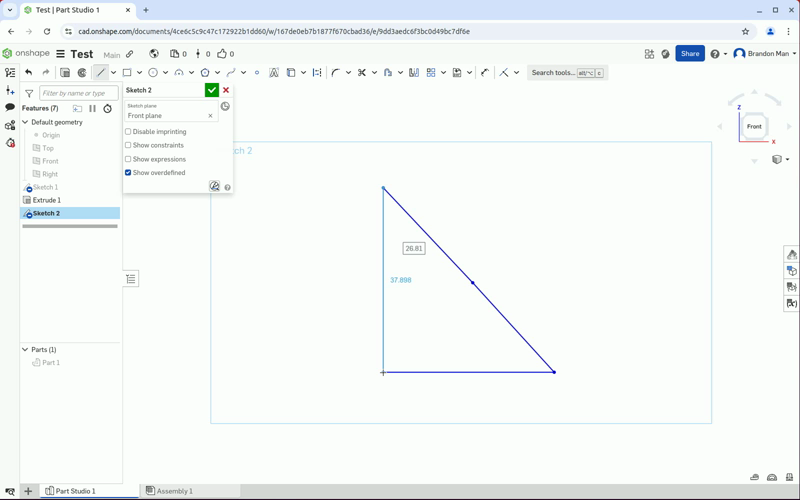
key_up(shift)
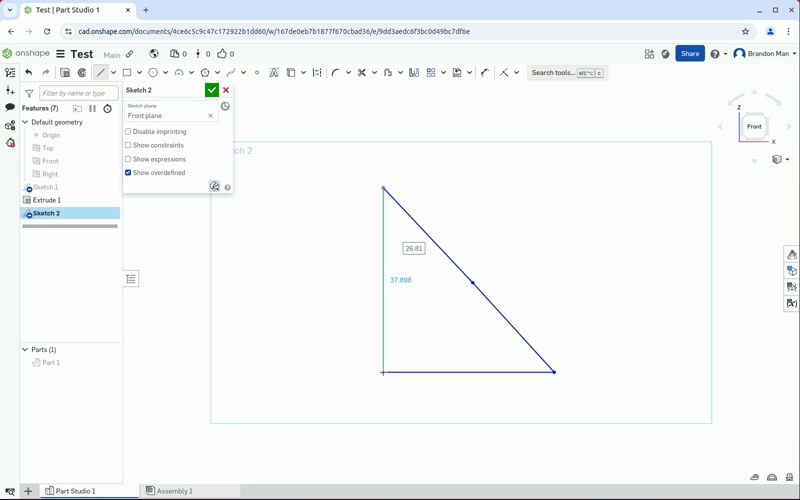
click(383, 372)
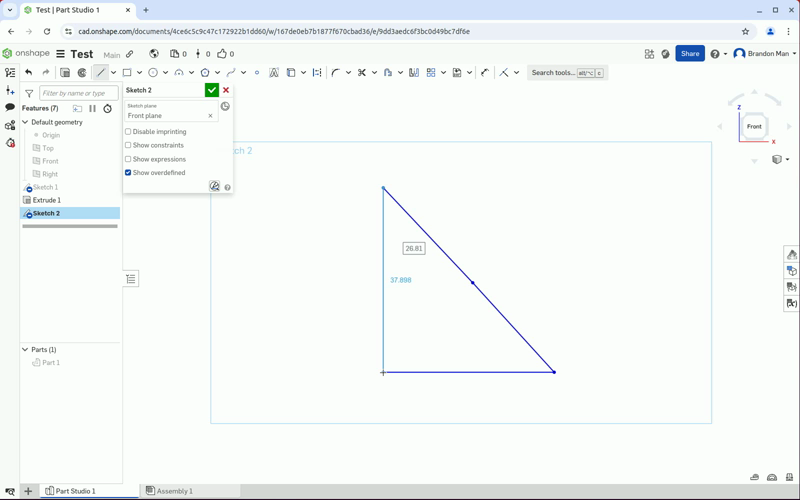
key(esc)
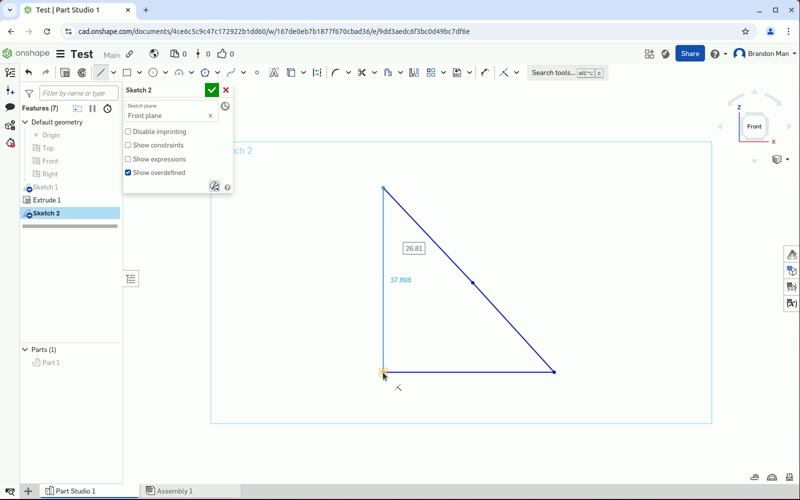
mouse_move(417, 243)
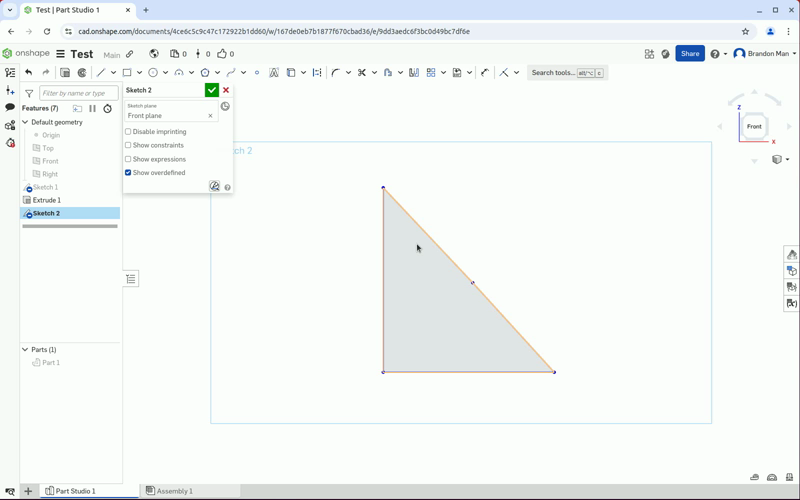
click(417, 243)
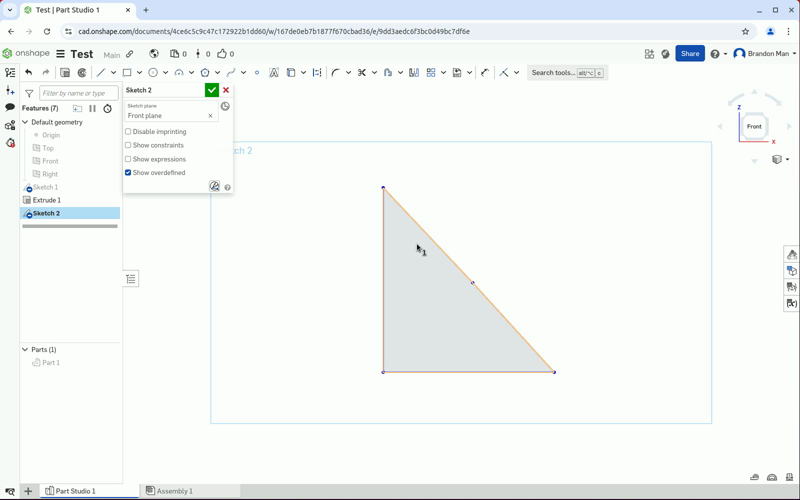
mouse_move(73, 352)
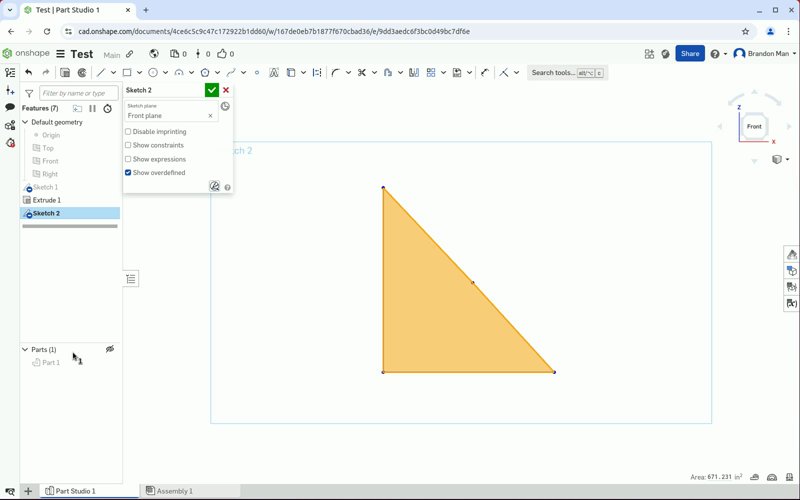
key(shift+y)
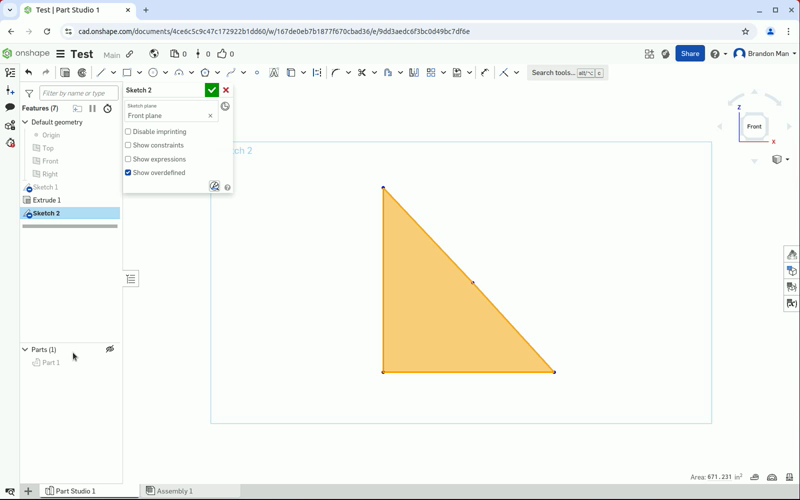
key(shift+e)
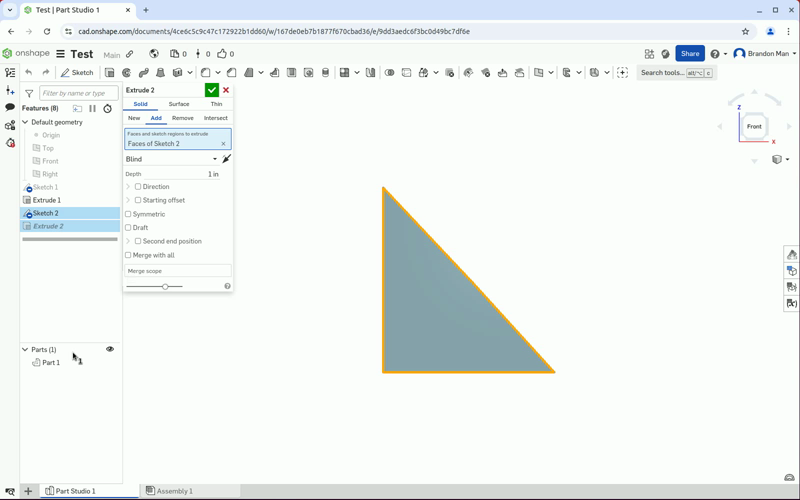
mouse_move(143, 106)
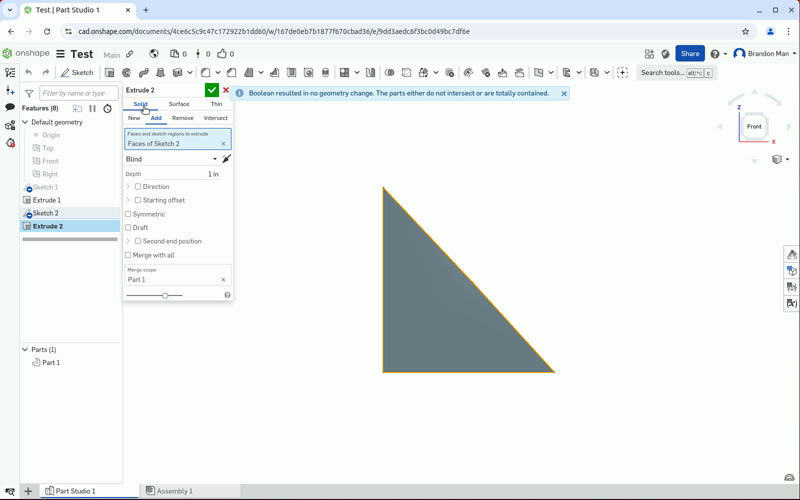
click(143, 106)
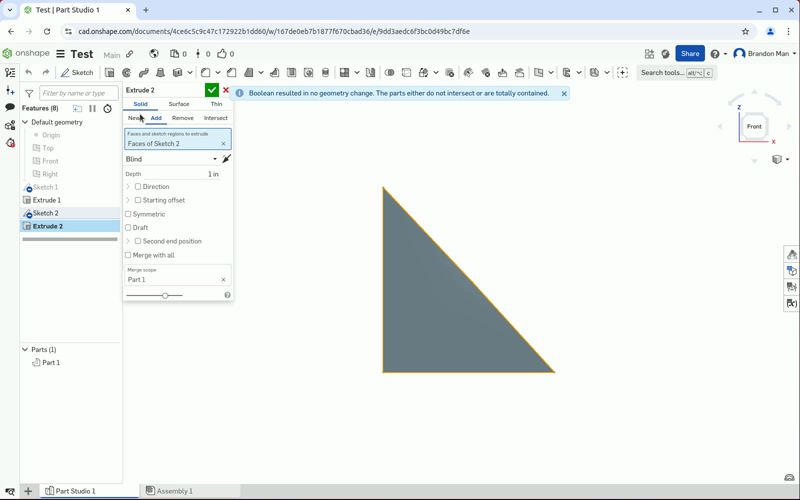
mouse_move(137, 120)
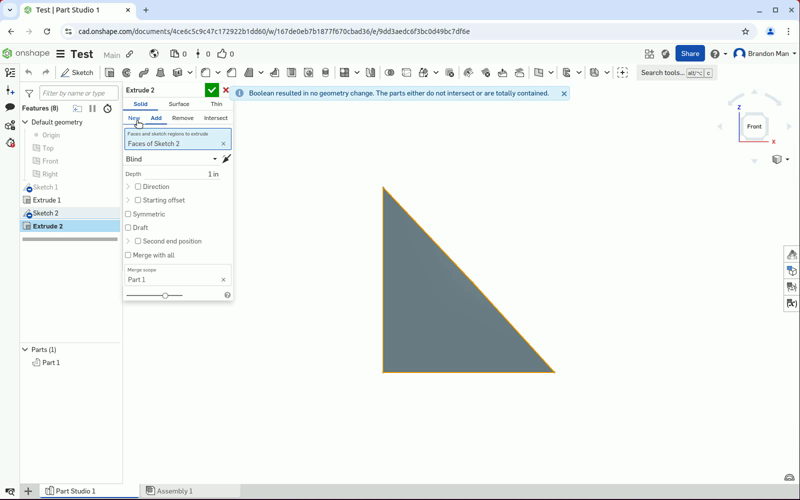
click(137, 120)
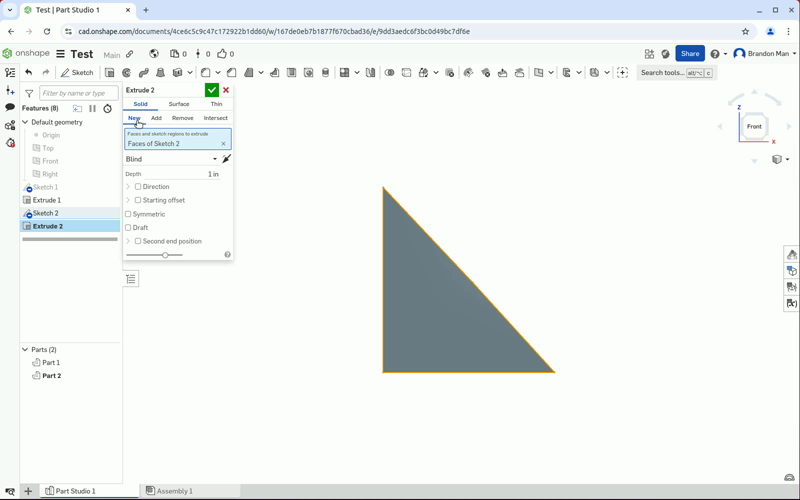
key(tab, 4)
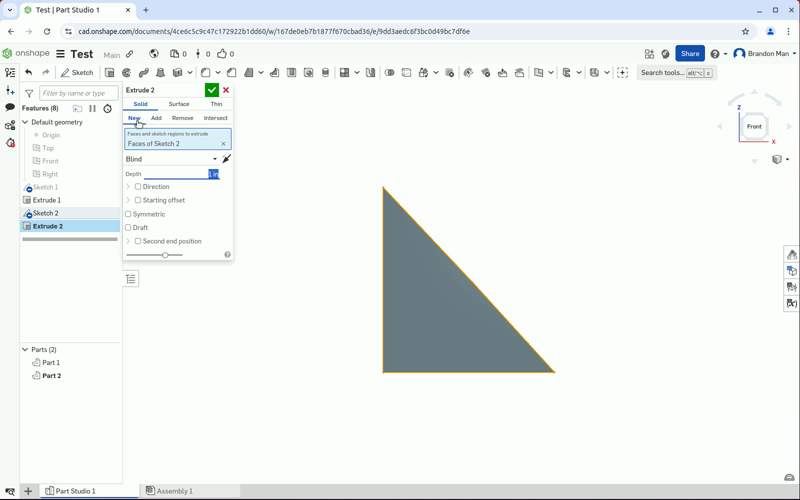
text(9.388)
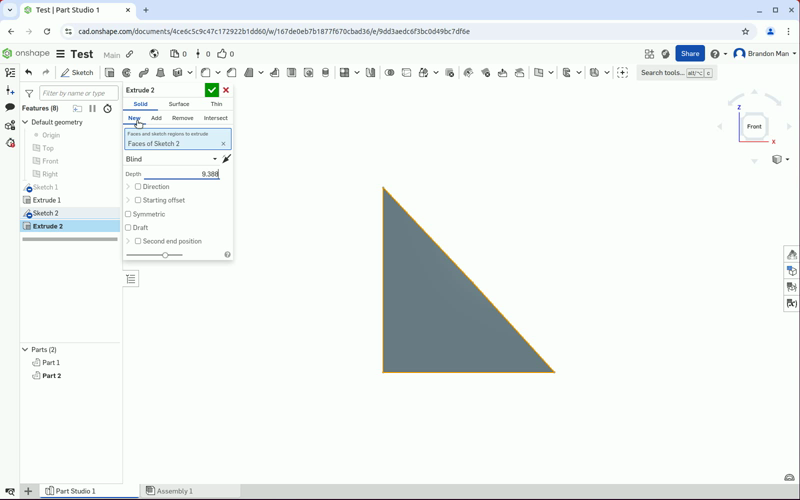
key(enter)
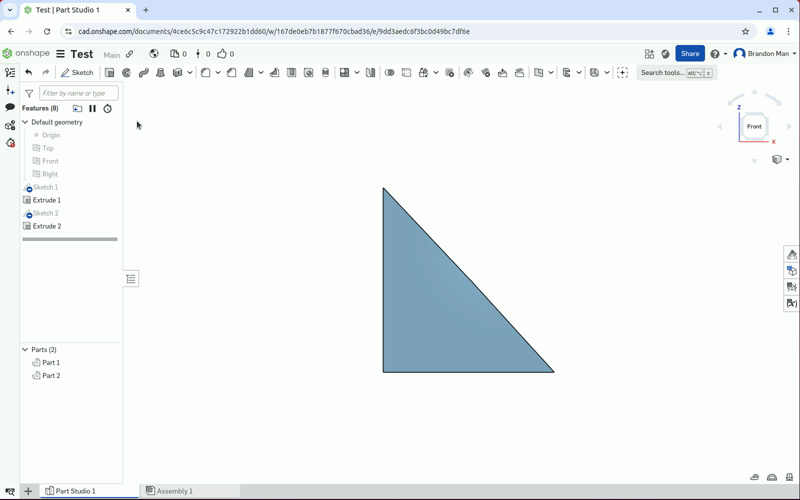
key(shift+h)
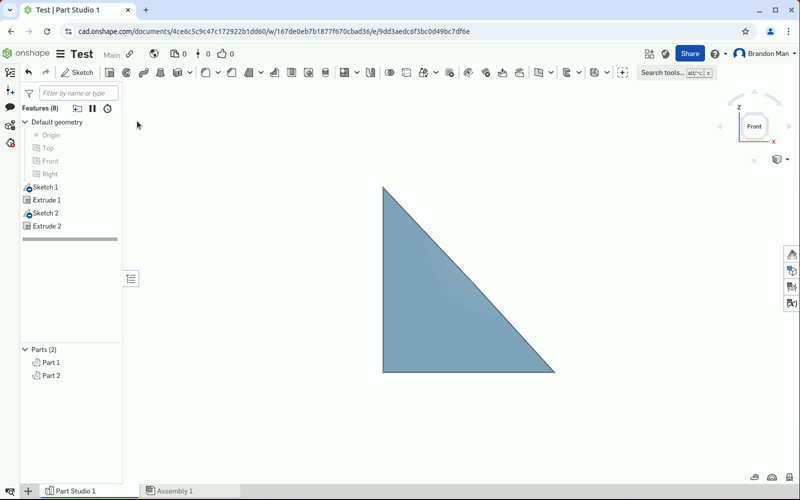
key(shift+h)
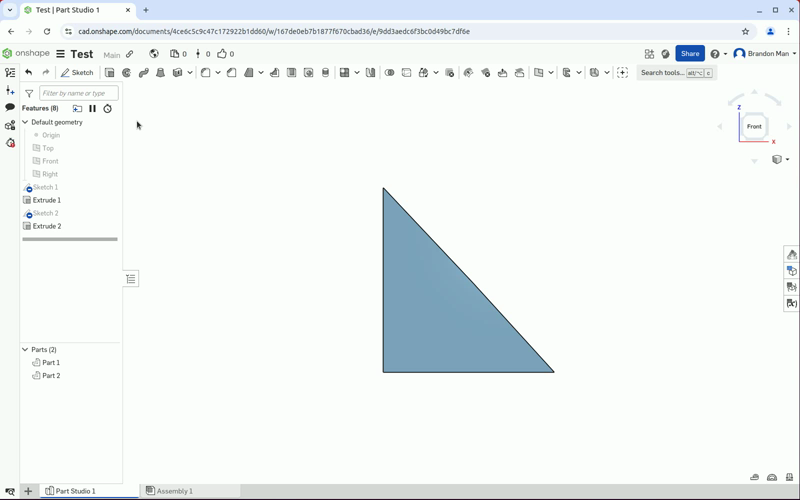
mouse_move(73, 189)
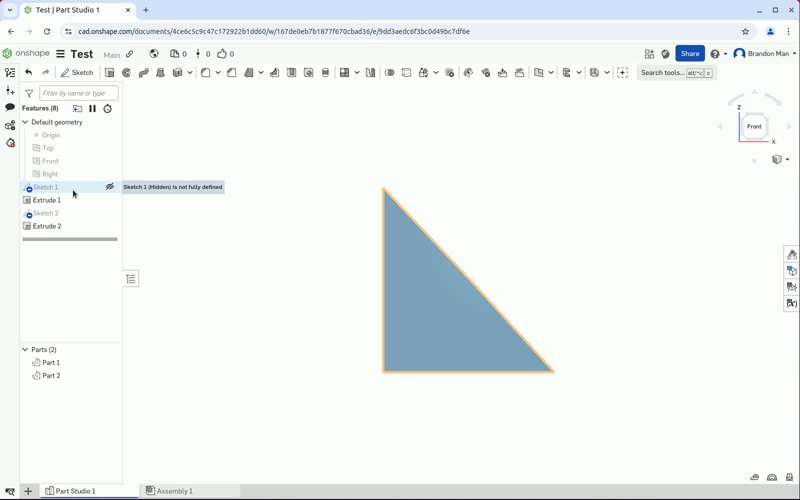
click(73, 189)
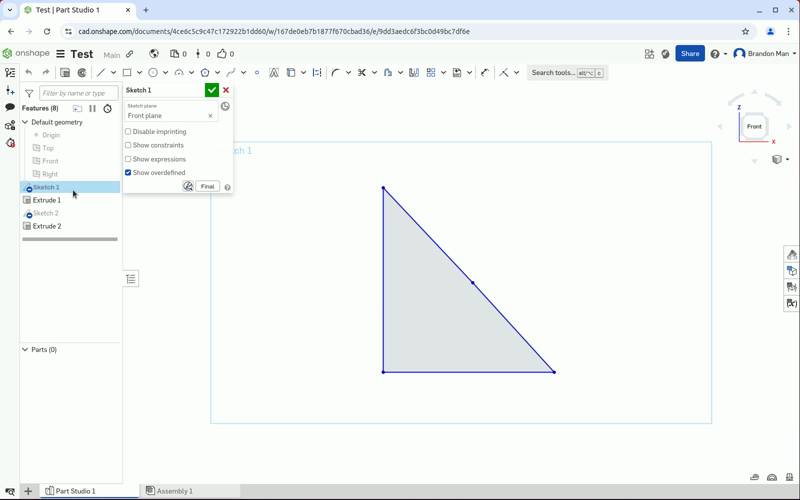
mouse_move(229, 92)
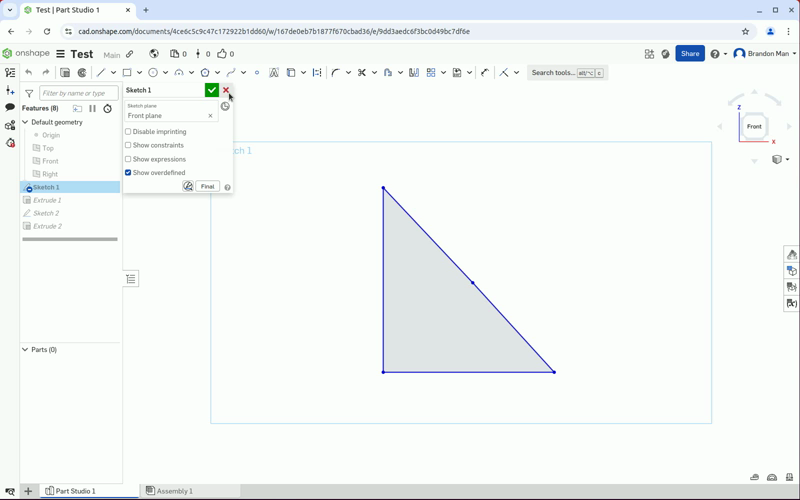
click(229, 92)
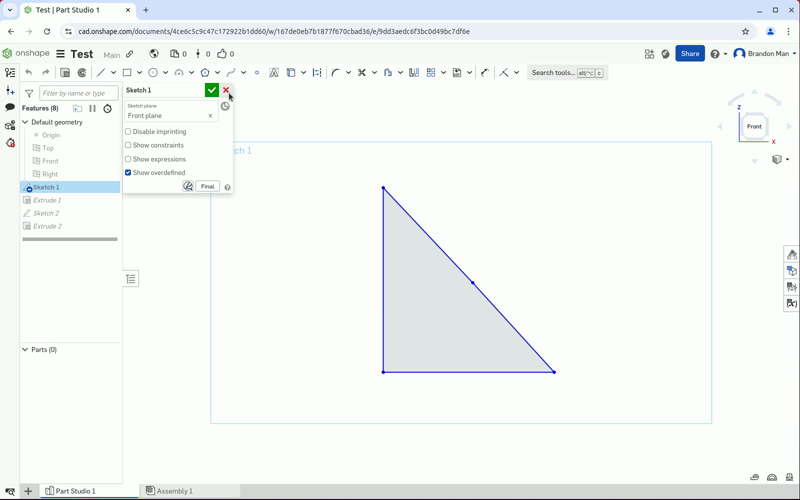
key(shift+s)
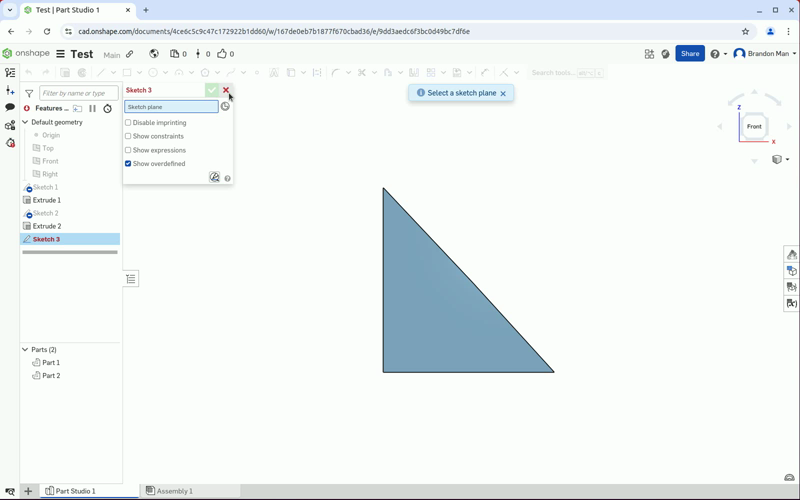
mouse_move(73, 163)
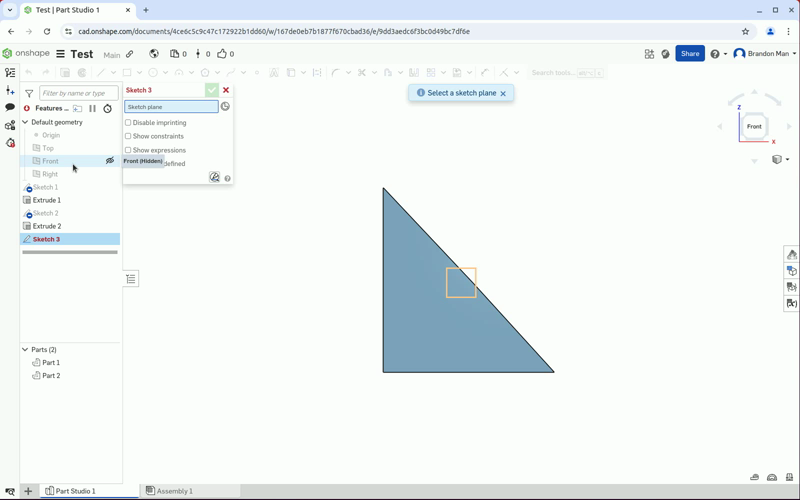
click(73, 163)
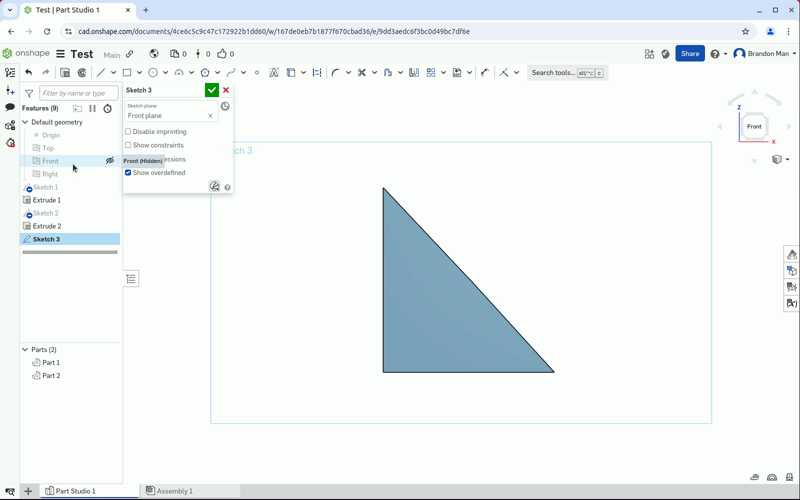
mouse_move(73, 352)
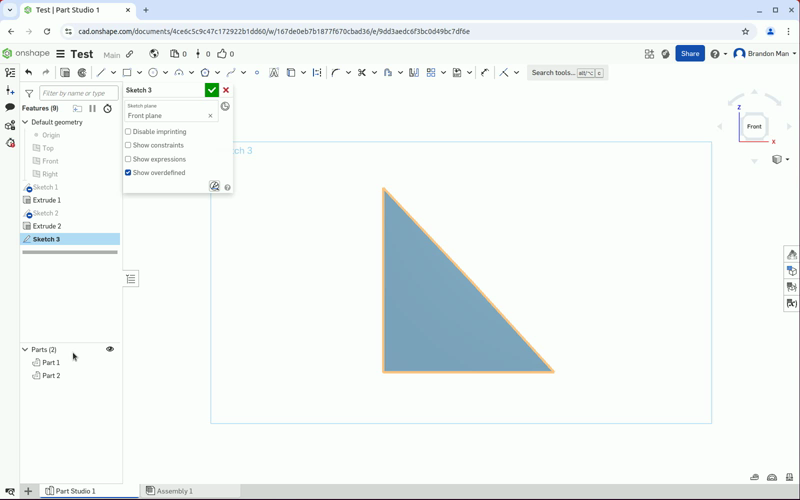
key(y)
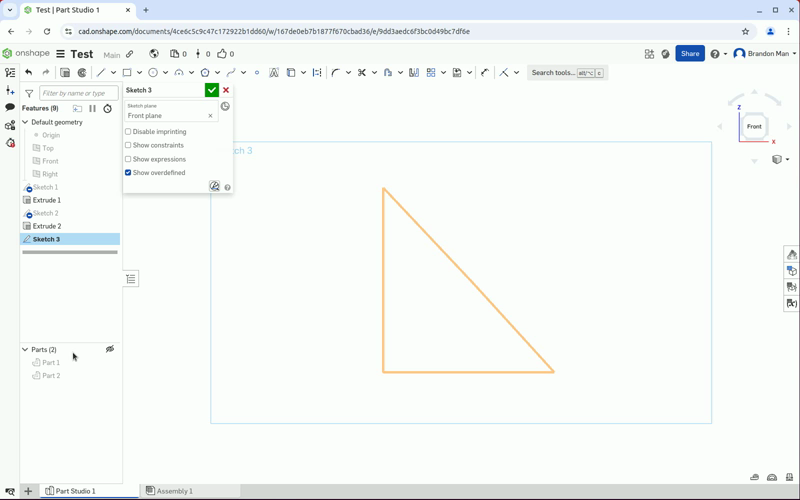
key(l)
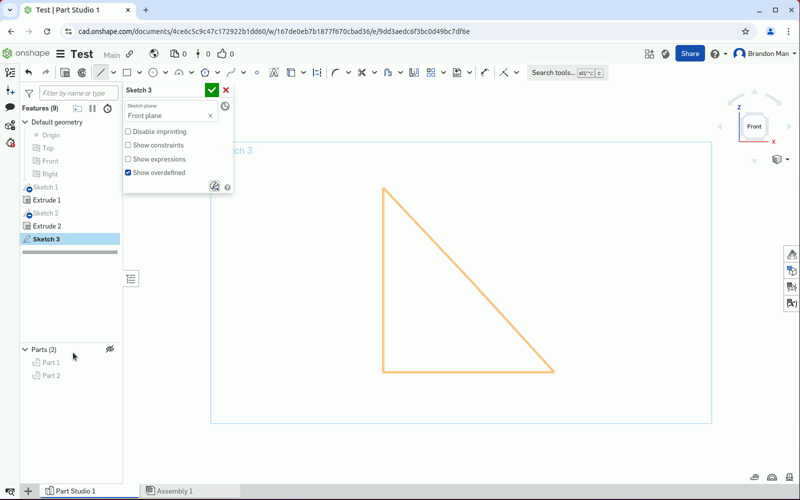
key_down(shift)
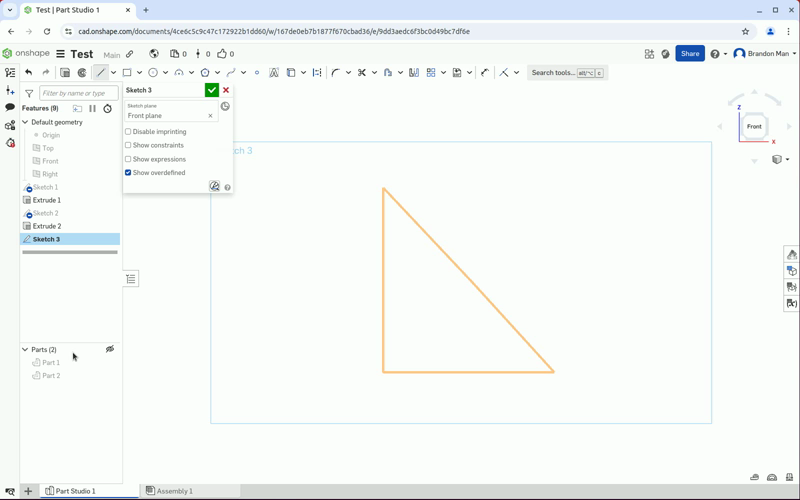
mouse_move(472, 282)
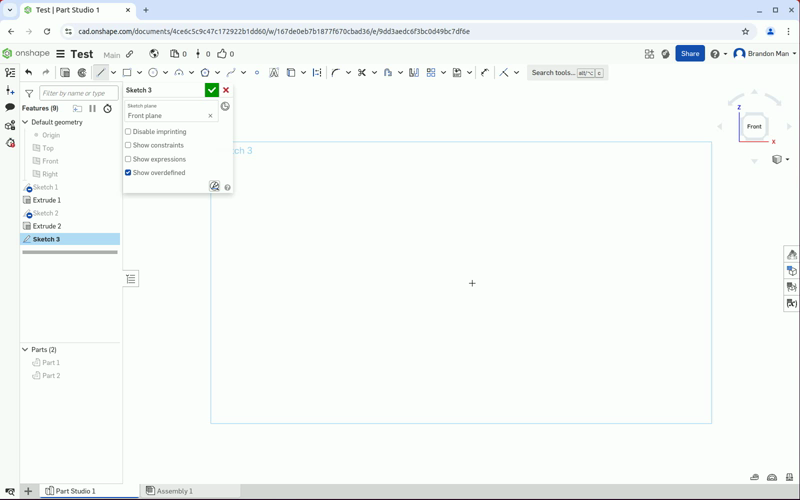
click(472, 282)
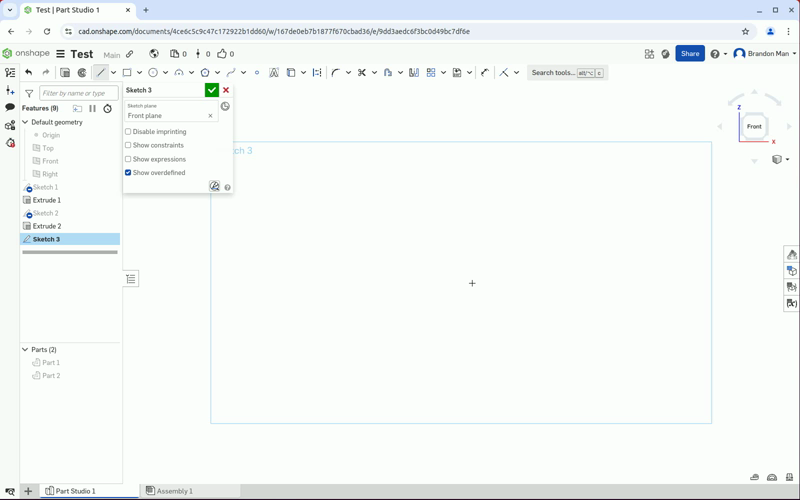
key_up(shift)
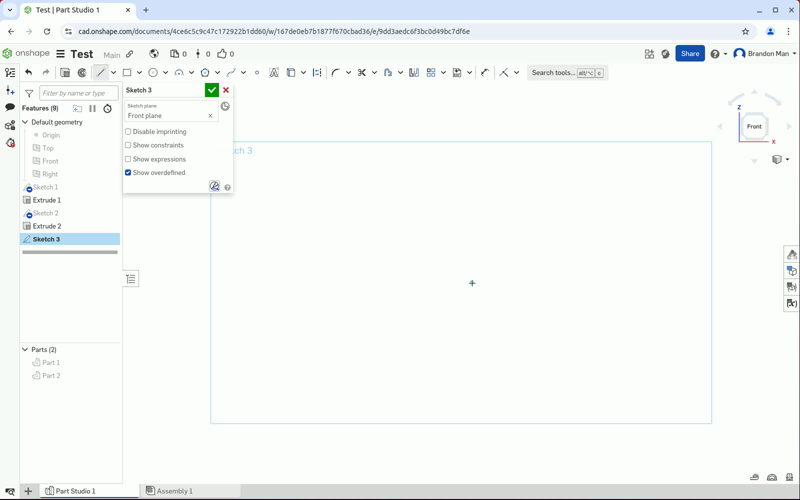
key_down(shift)
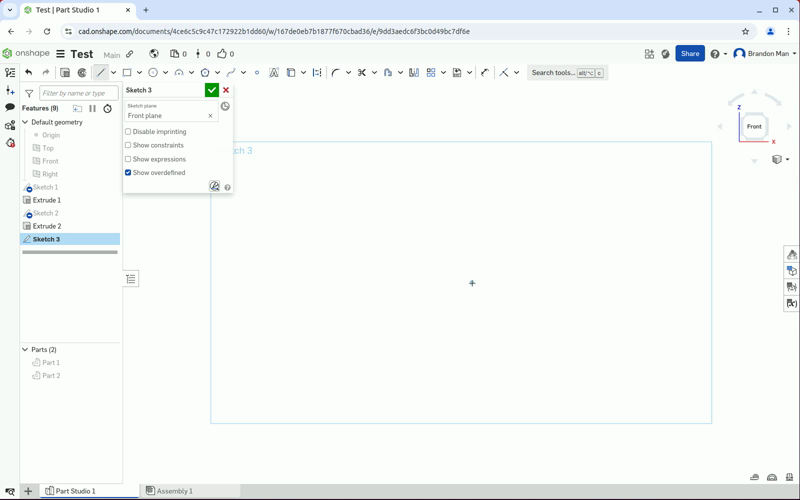
mouse_move(555, 372)
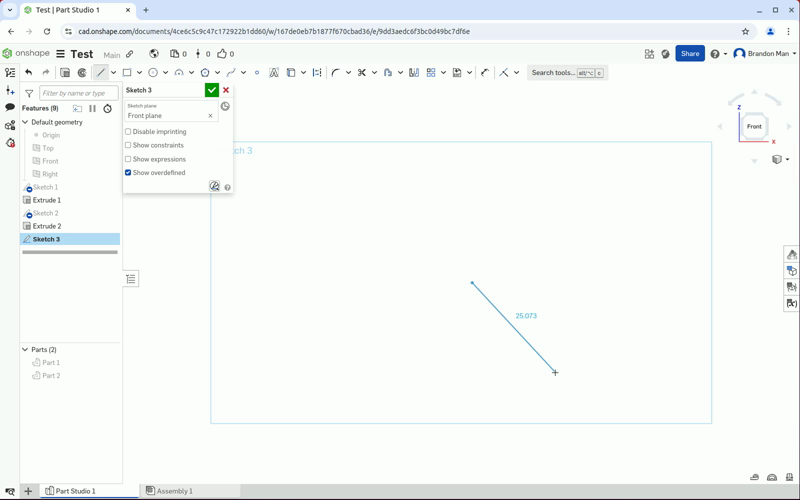
click(555, 372)
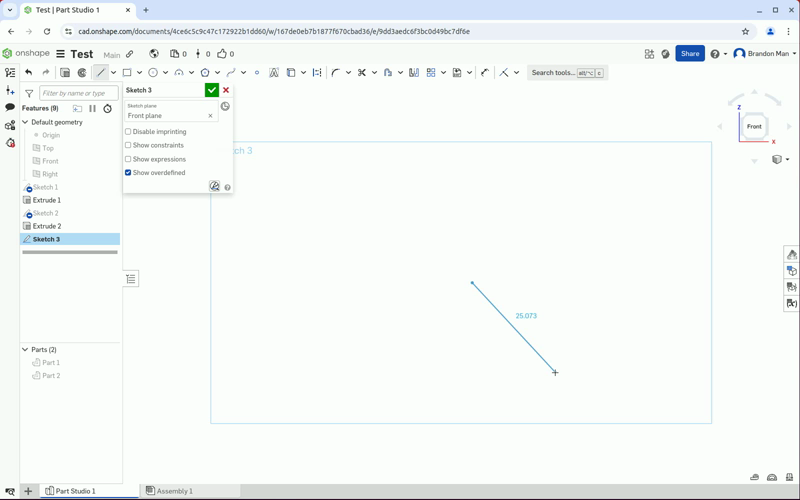
key_up(shift)
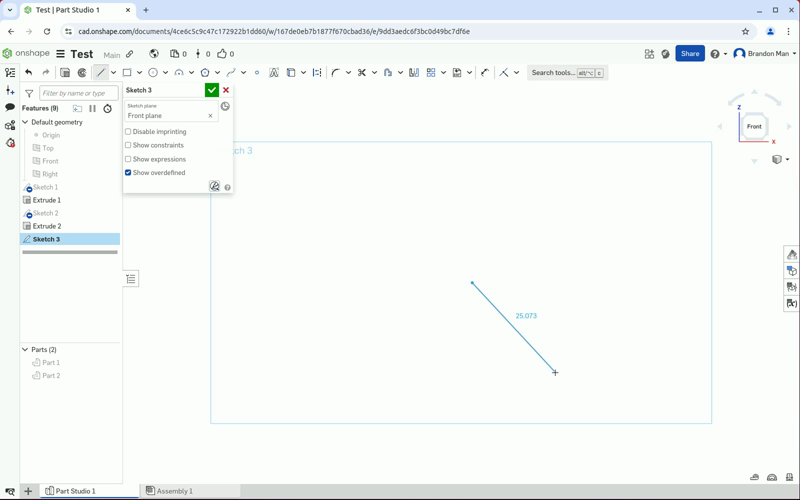
key_down(shift)
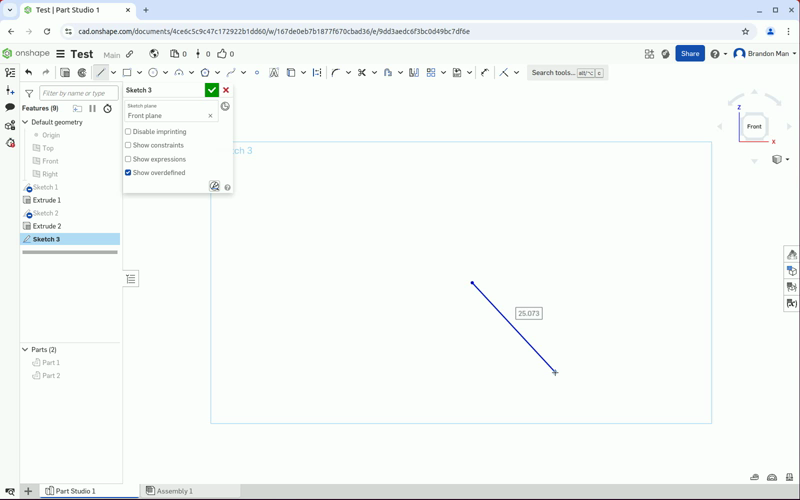
mouse_move(555, 282)
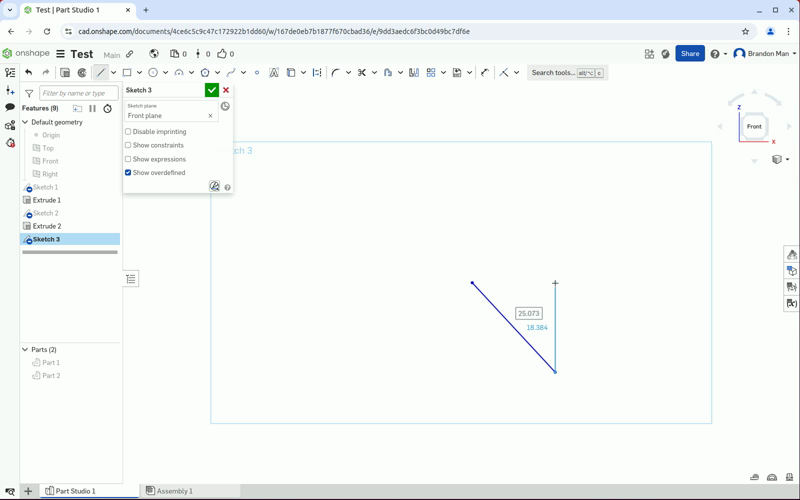
click(555, 282)
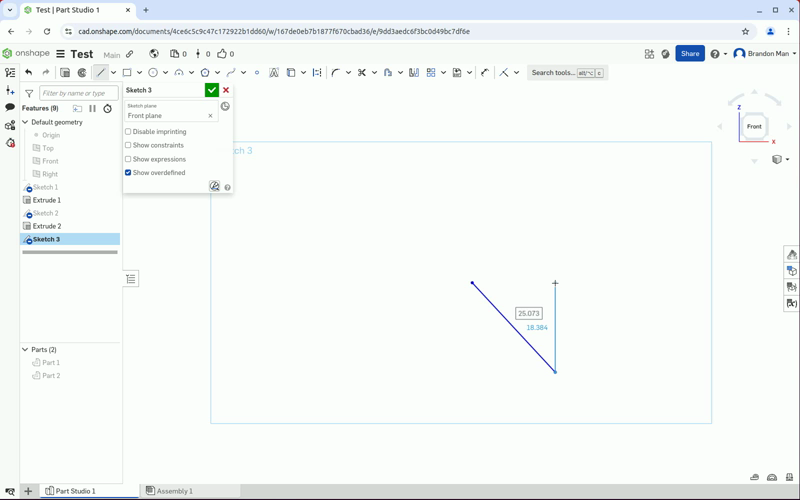
key_up(shift)
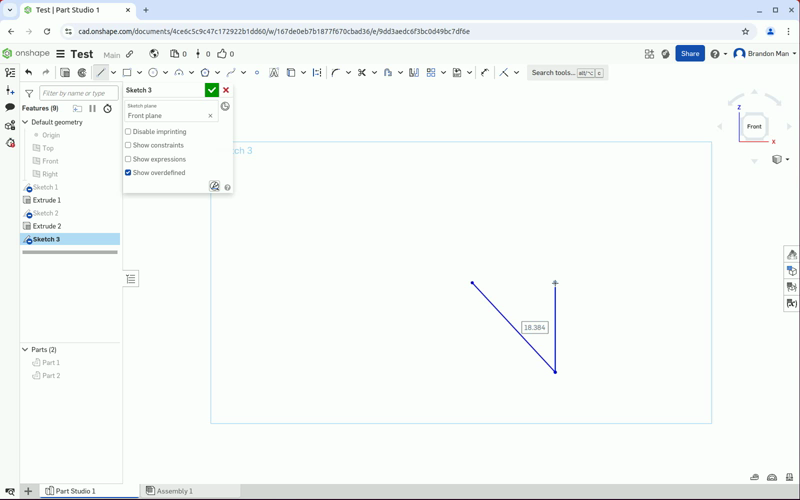
key_down(shift)
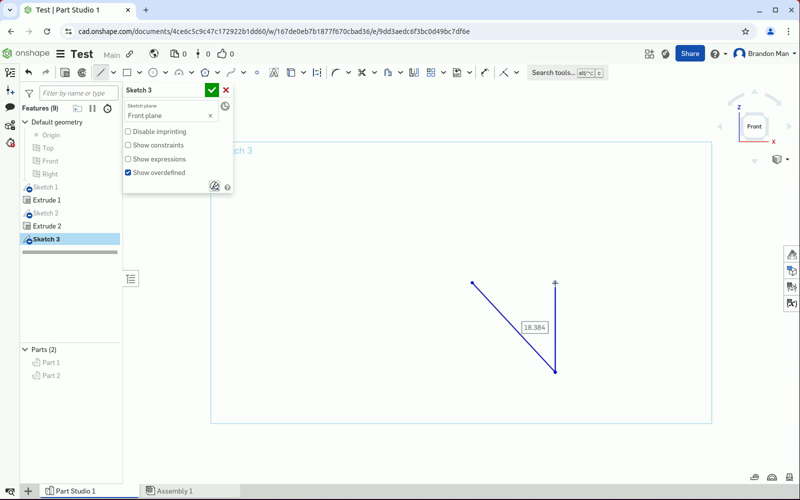
mouse_move(472, 282)
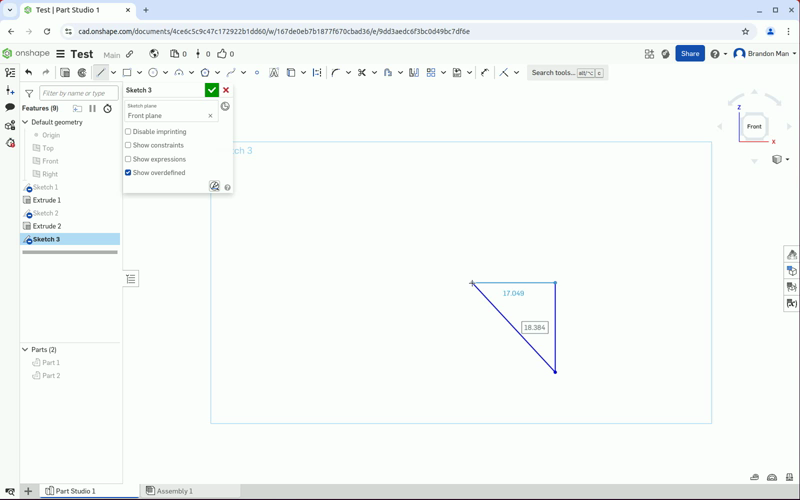
key_up(shift)
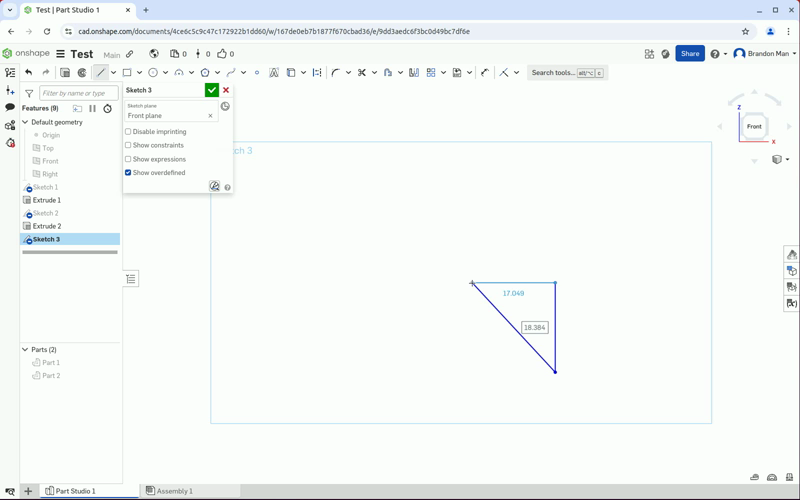
click(472, 282)
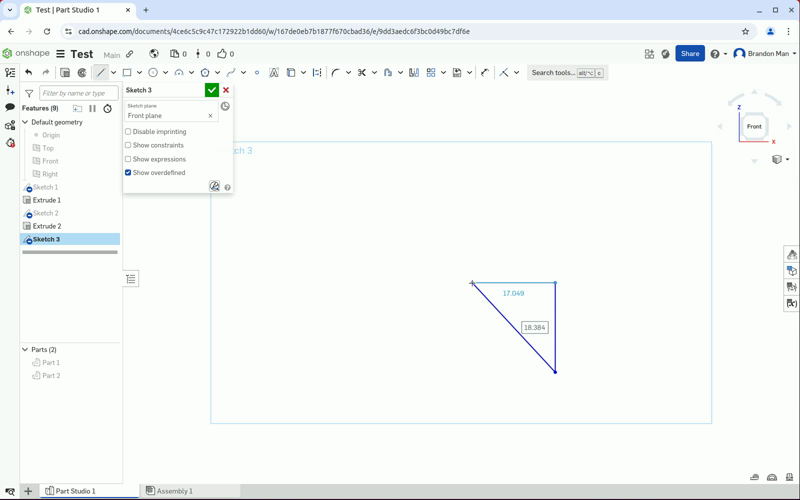
key(esc)
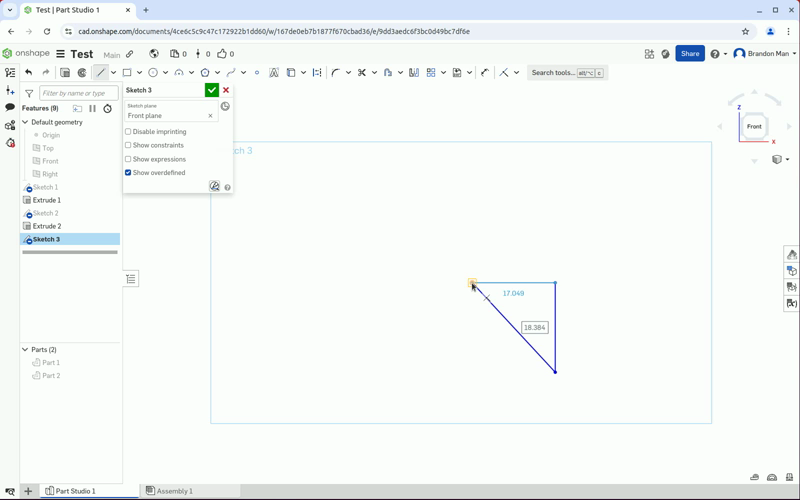
mouse_move(498, 301)
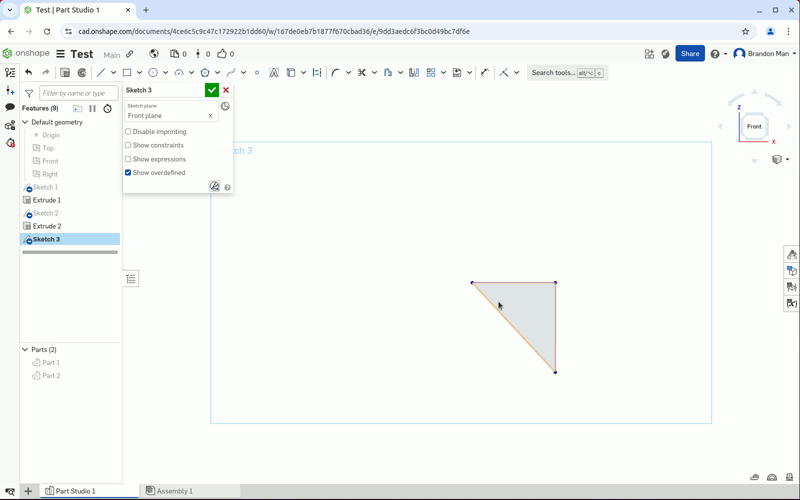
click(498, 301)
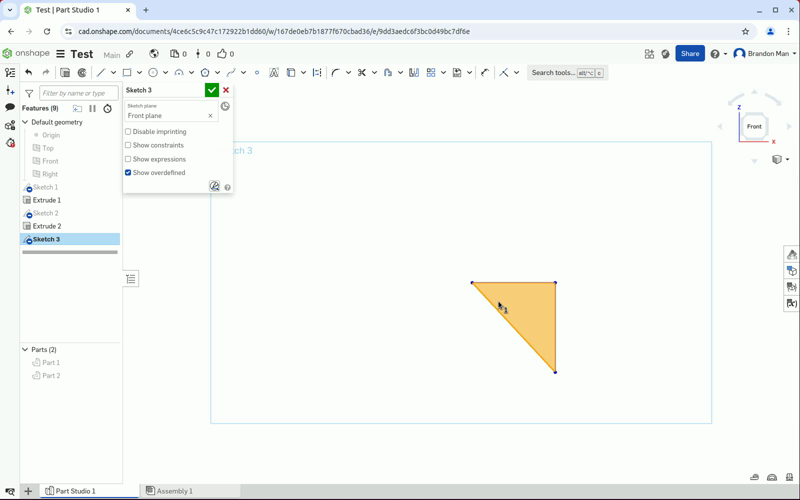
mouse_move(73, 352)
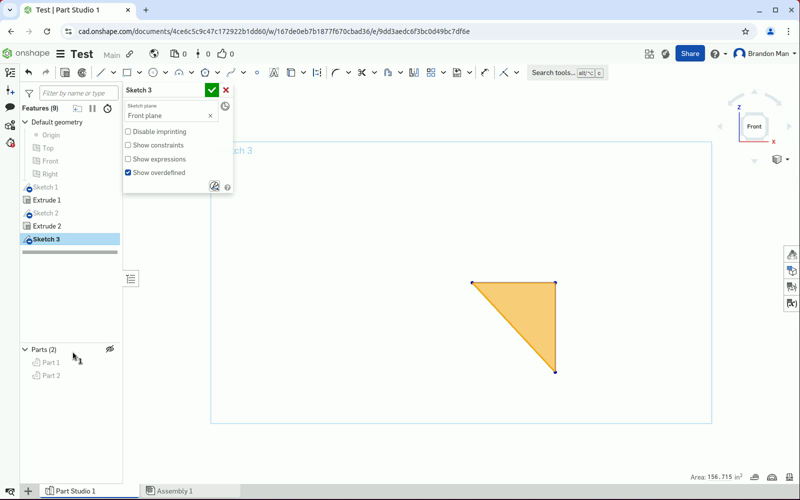
key(shift+y)
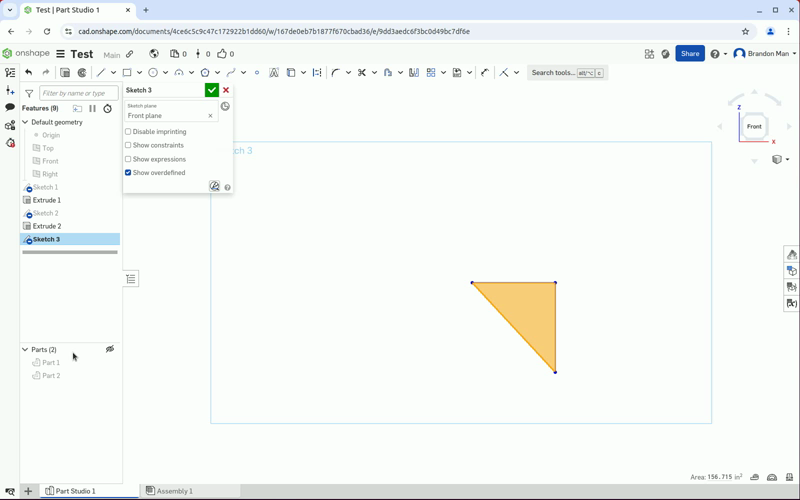
key(shift+e)
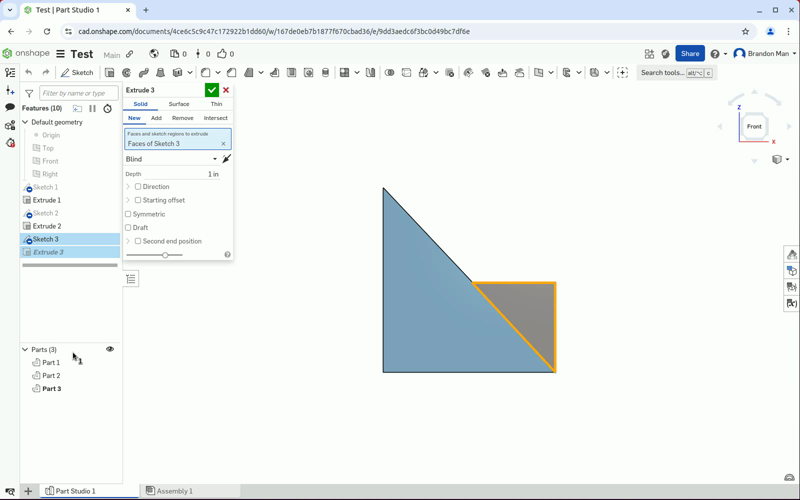
mouse_move(143, 106)
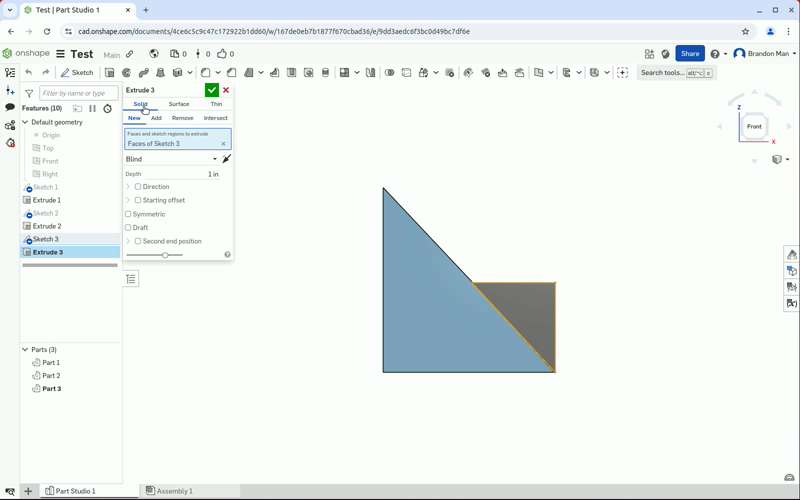
click(143, 106)
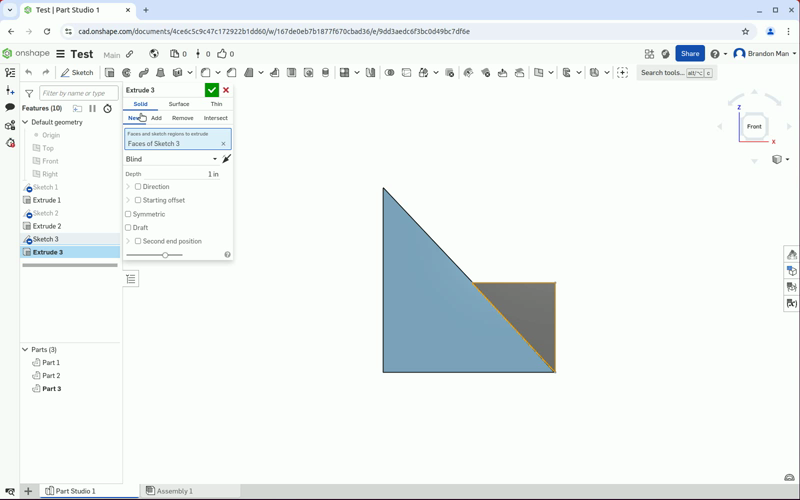
mouse_move(137, 120)
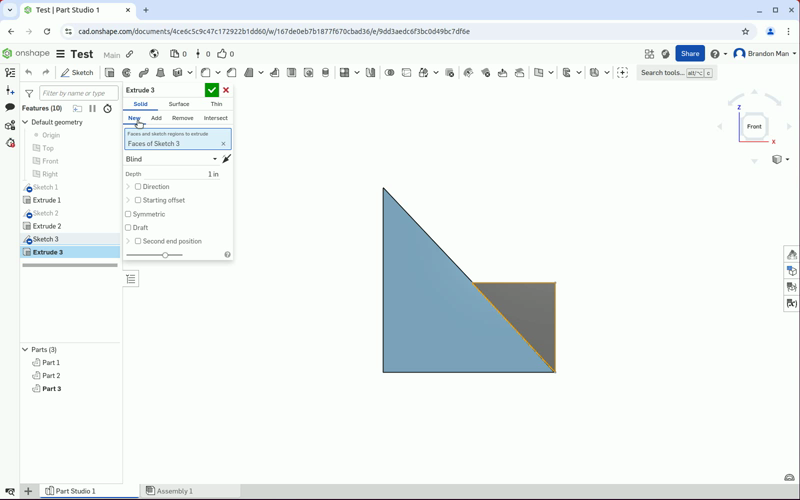
click(137, 120)
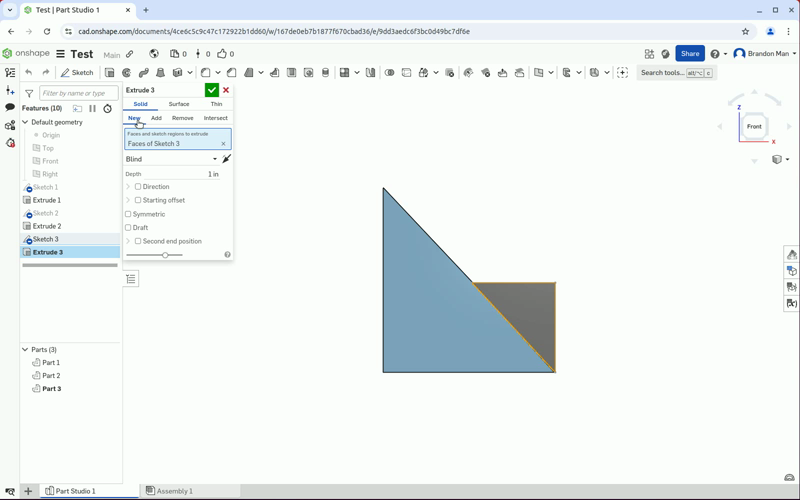
key(tab, 4)
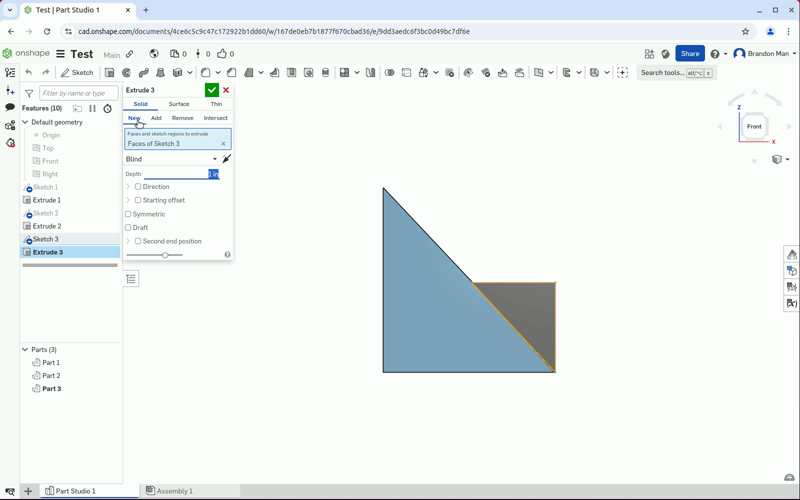
text(9.388)
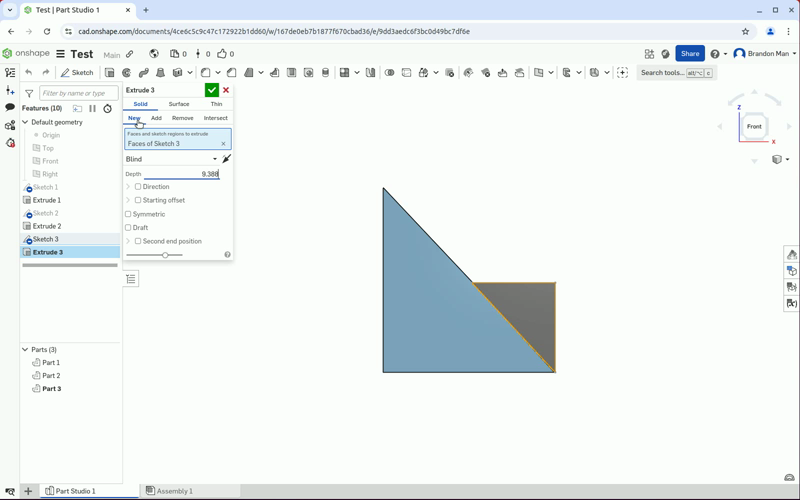
key(enter)
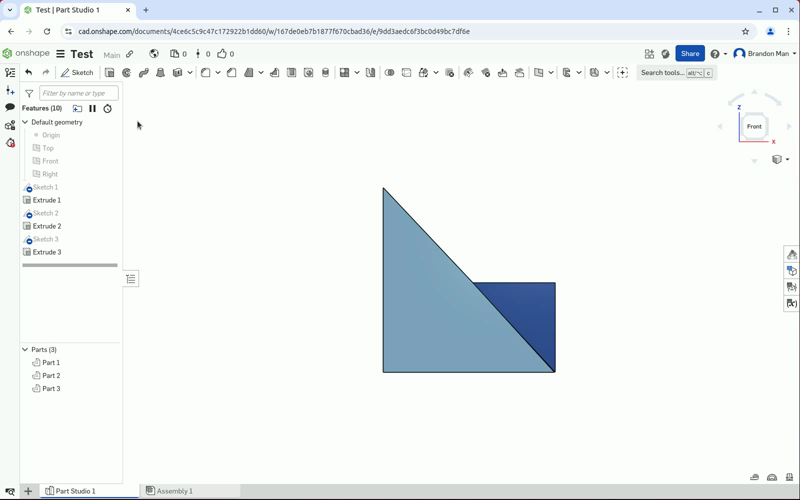
key(shift+h)
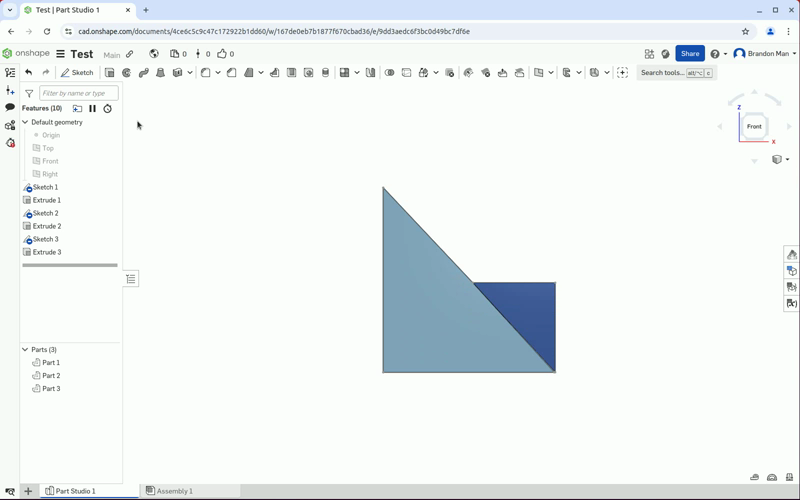
key(shift+h)
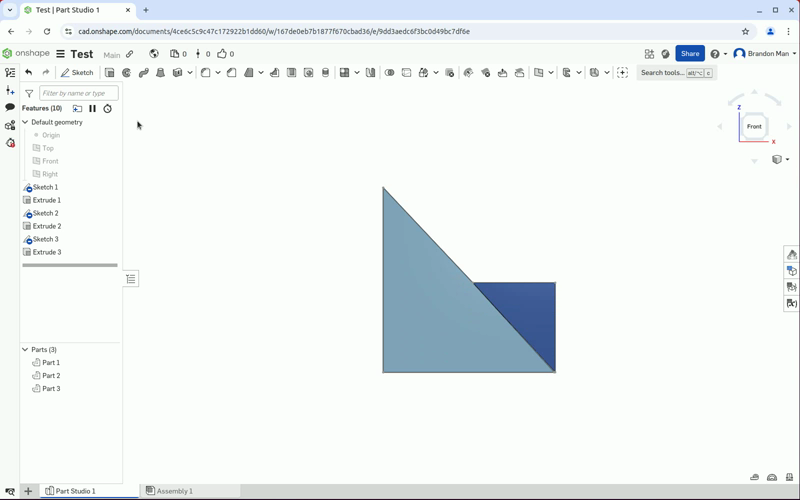
key(shift+7)
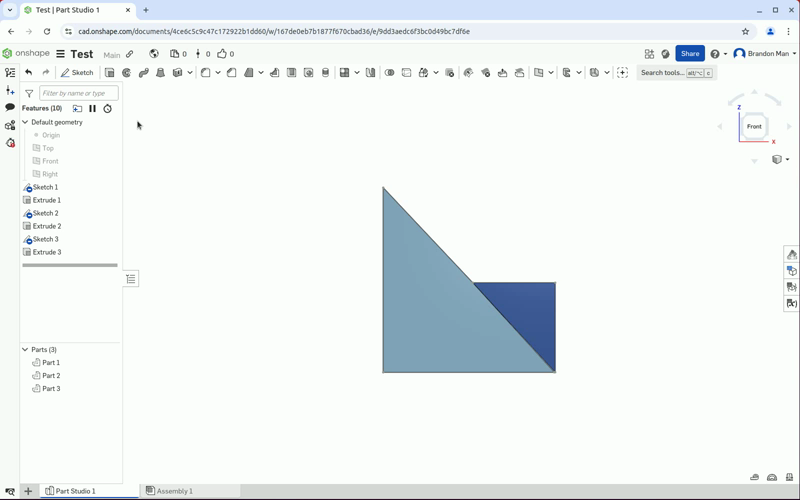
key(left, 2)
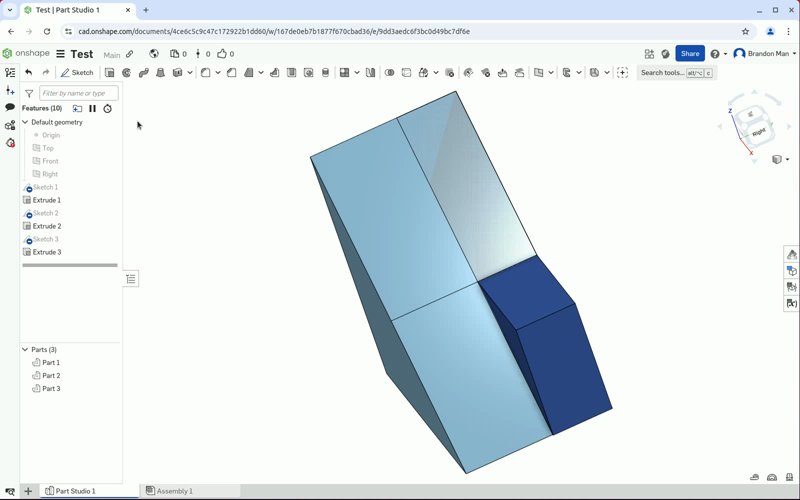
key(down, 2)
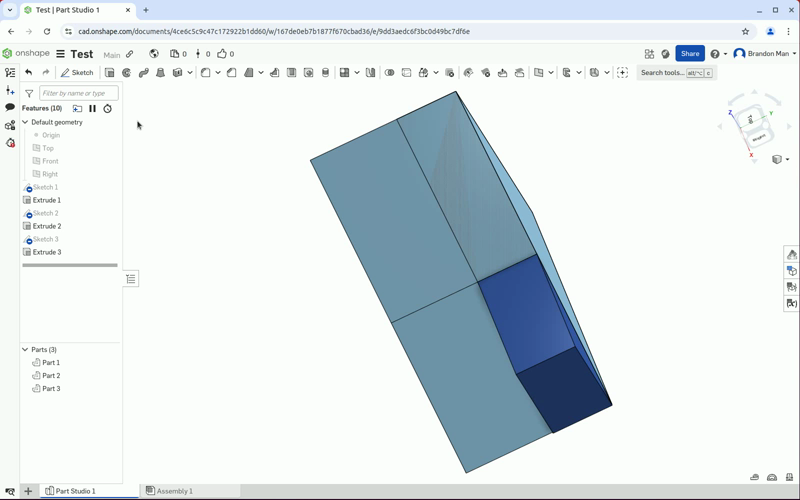
key(up, 2)
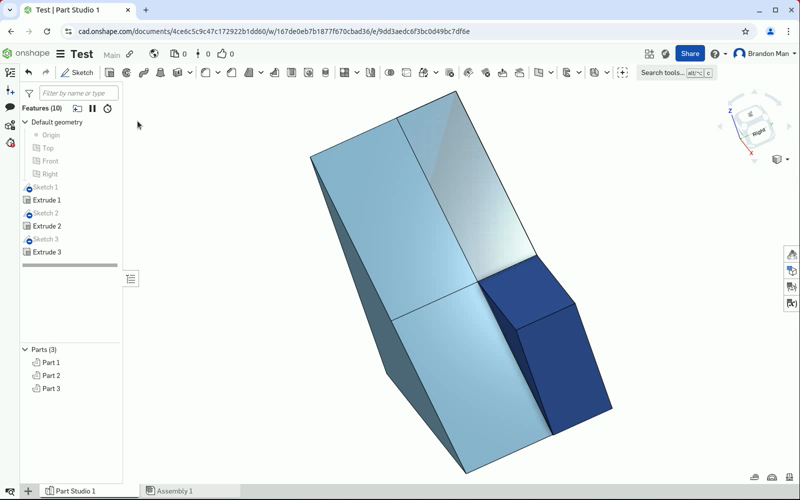
key(right, 2)
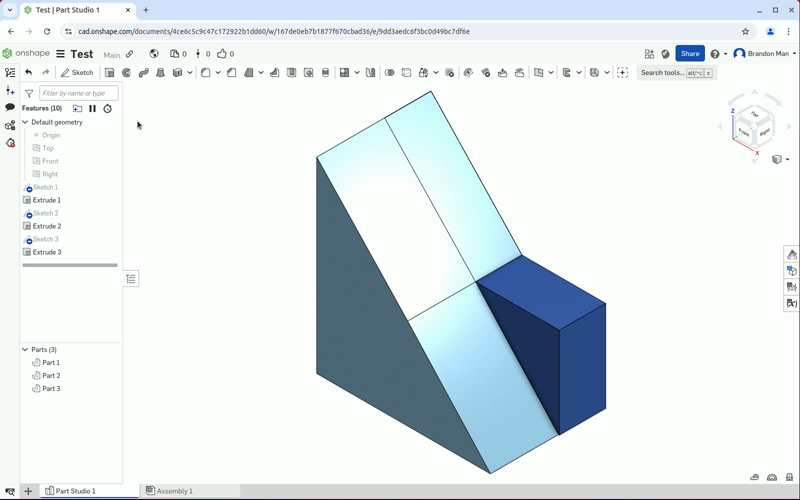
mouse_move(73, 189)
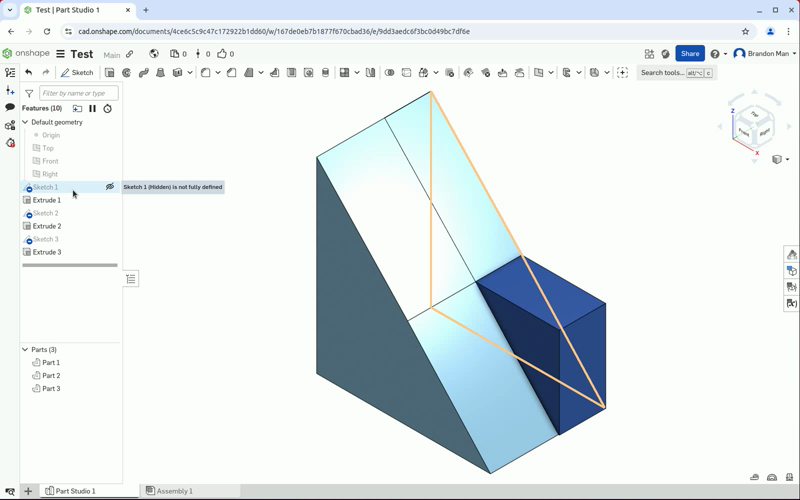
click(73, 189)